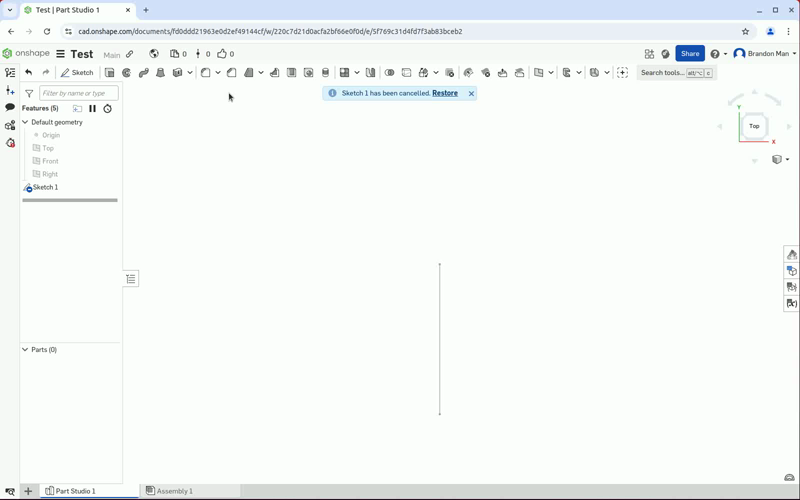
key(shift+h)
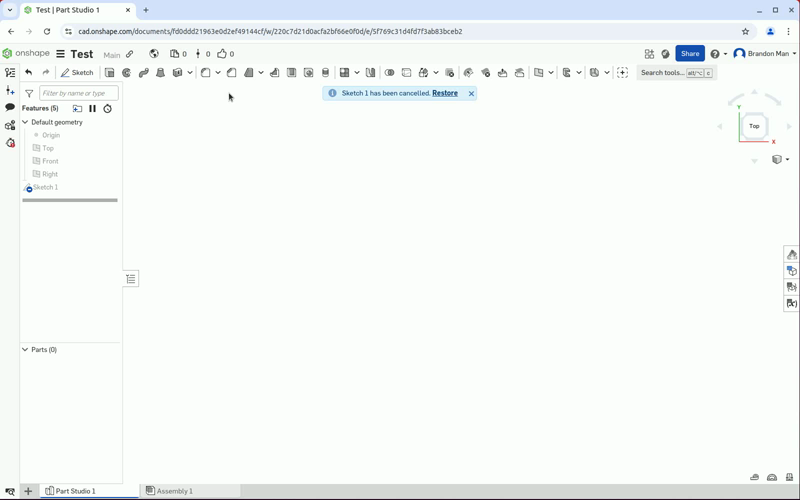
mouse_move(73, 352)
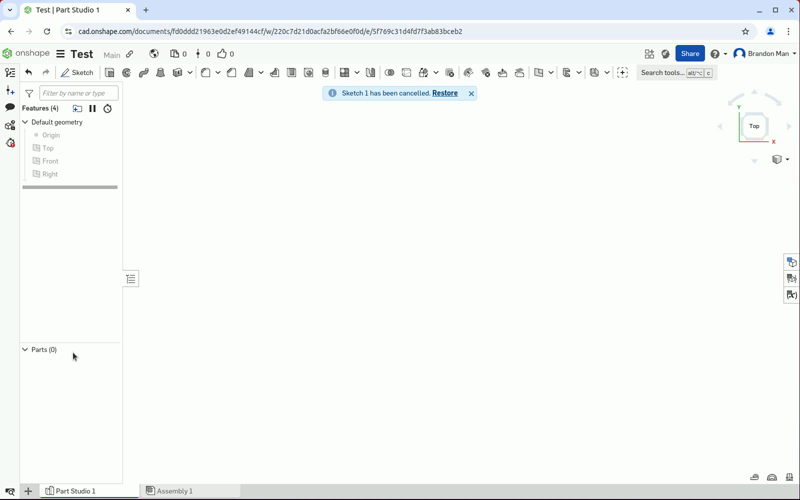
key(y)
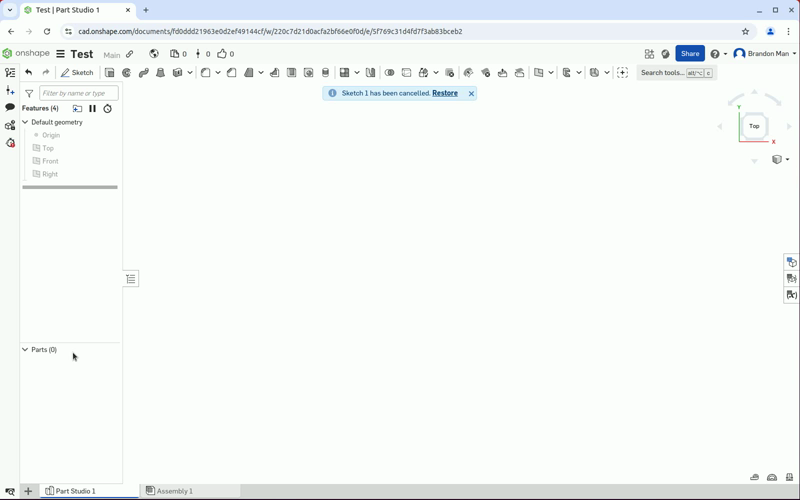
key(shift+p)
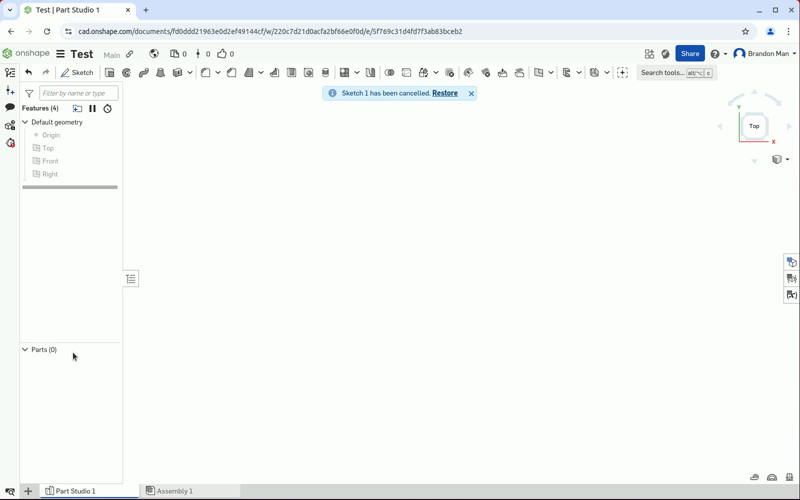
key(space)
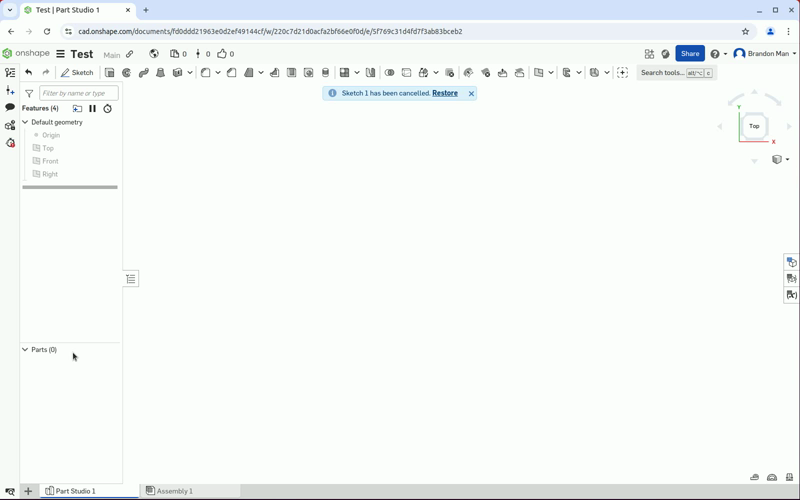
key_down(shift)
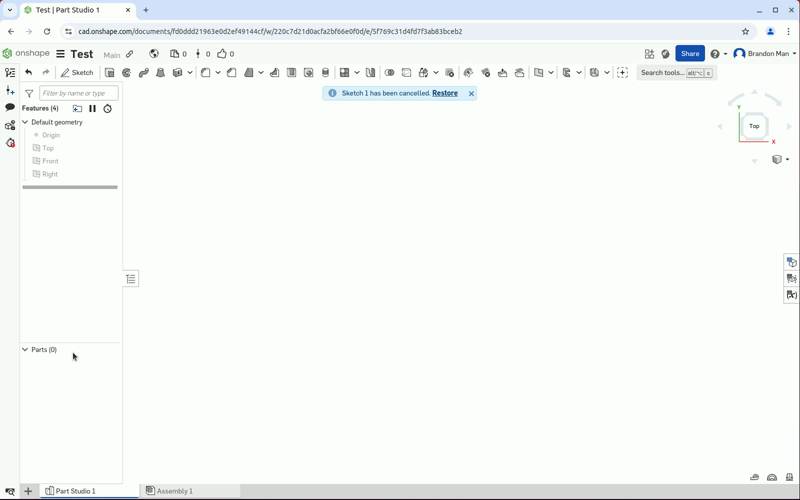
key(up)
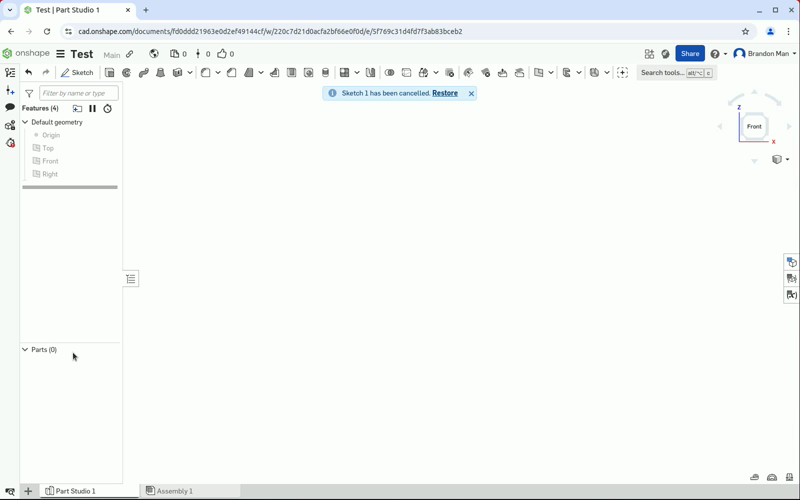
key_up(shift)
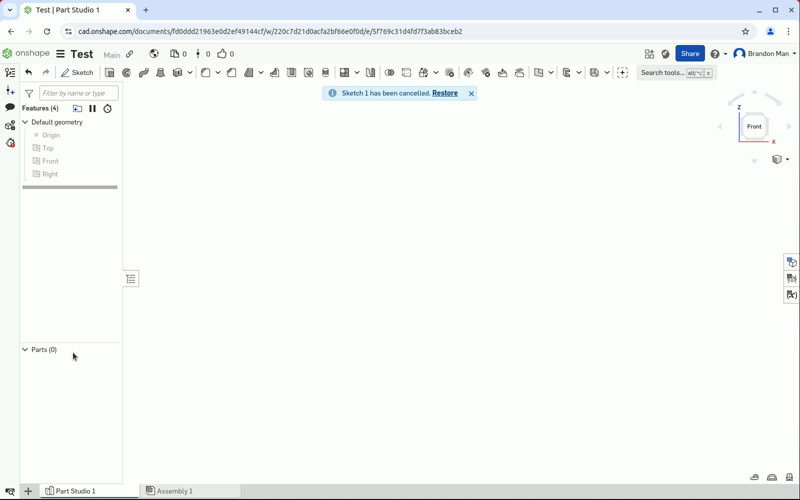
key(space)
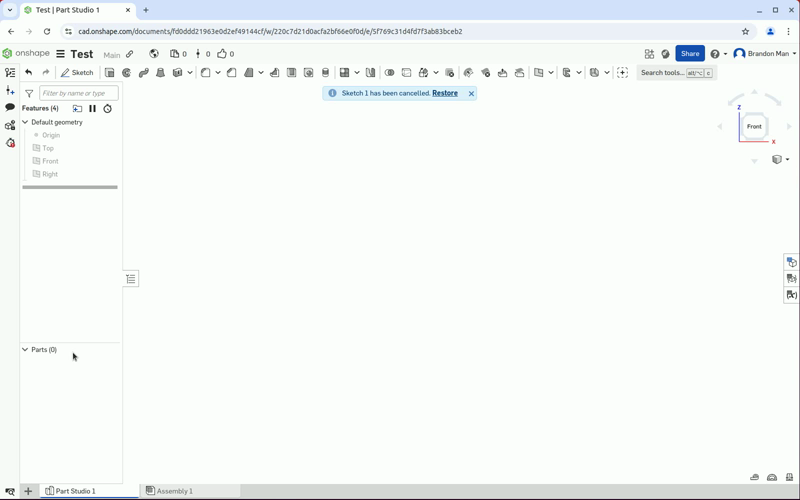
key_down(shift)
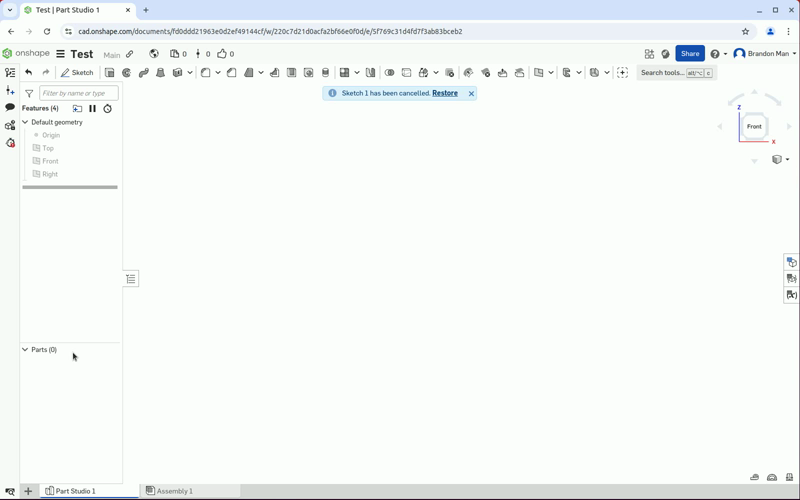
key(left)
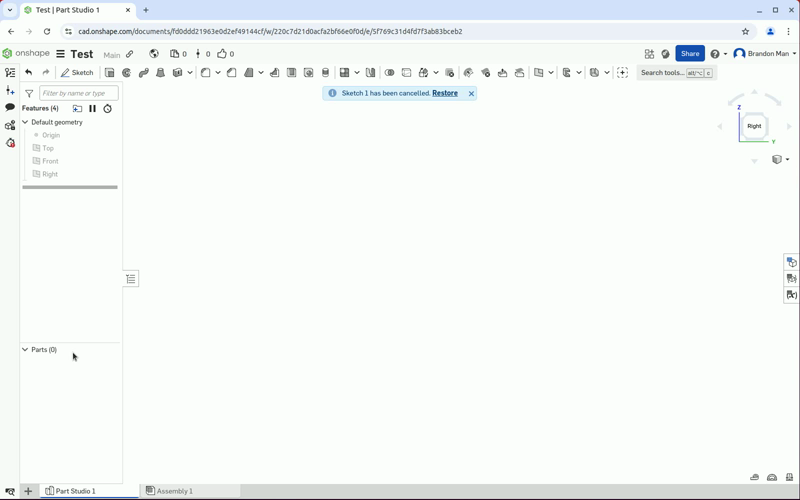
key_up(shift)
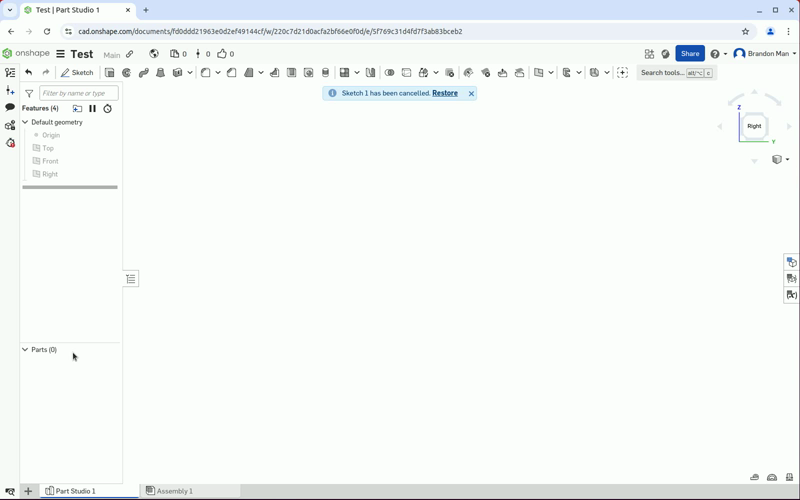
mouse_move(73, 352)
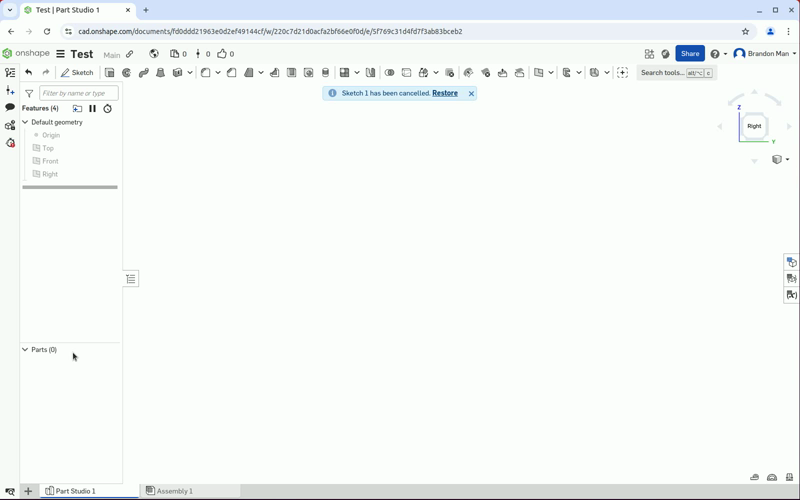
key(shift+y)
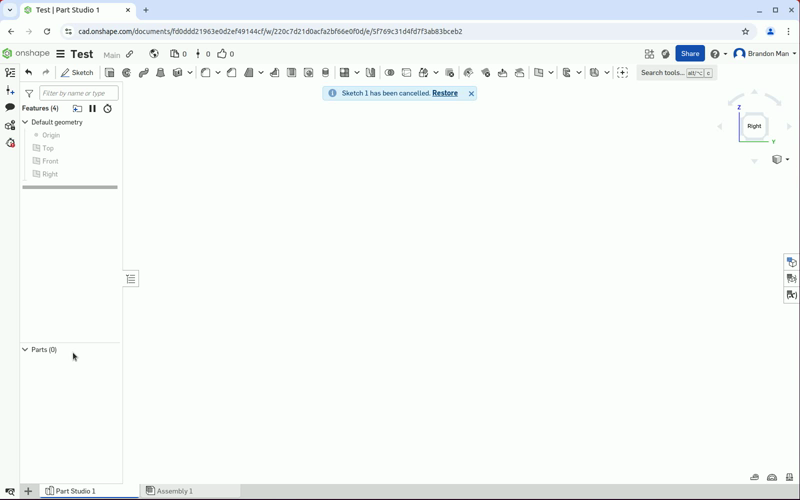
key(shift+s)
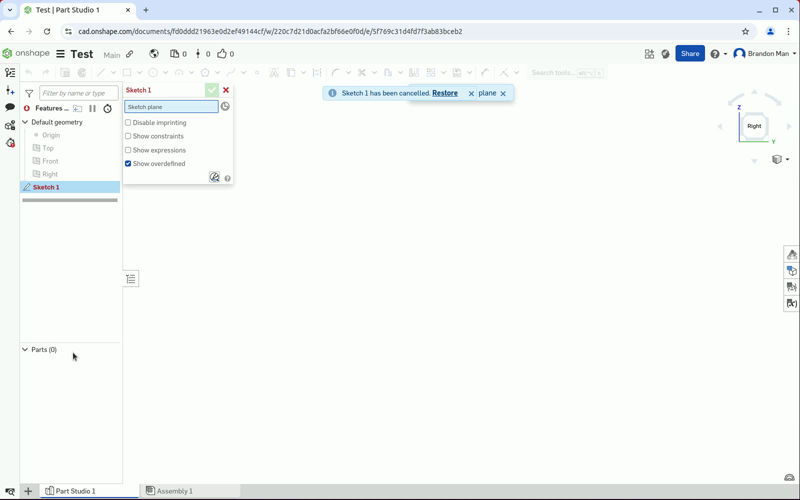
mouse_move(73, 176)
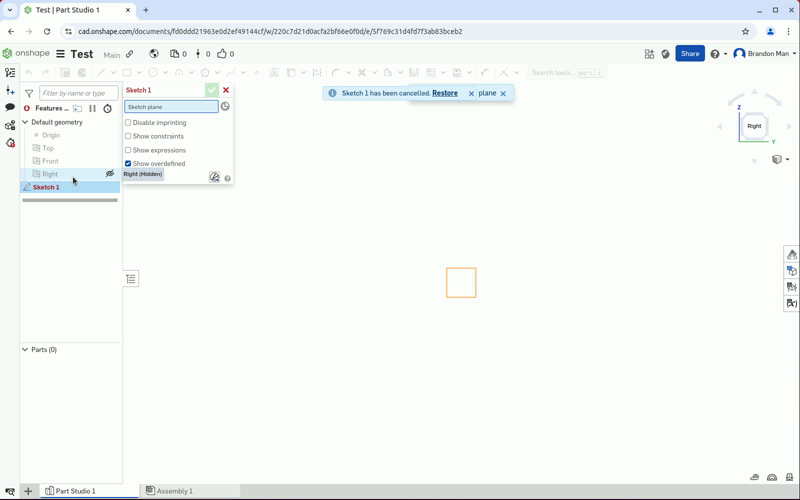
click(73, 176)
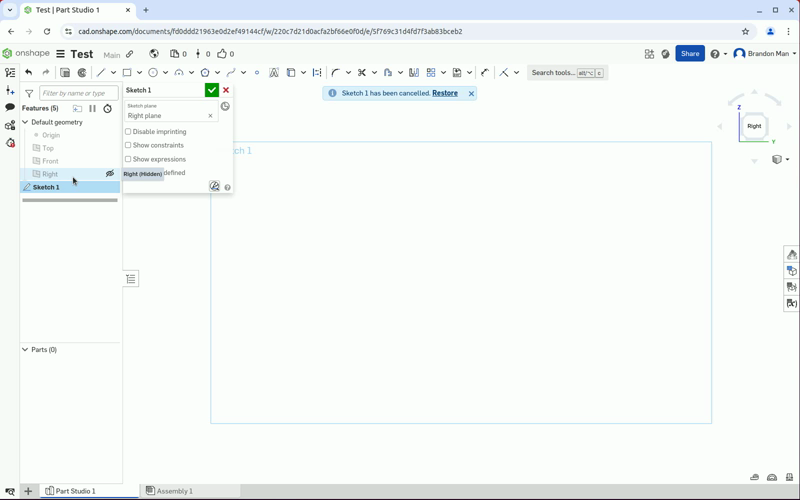
mouse_move(73, 352)
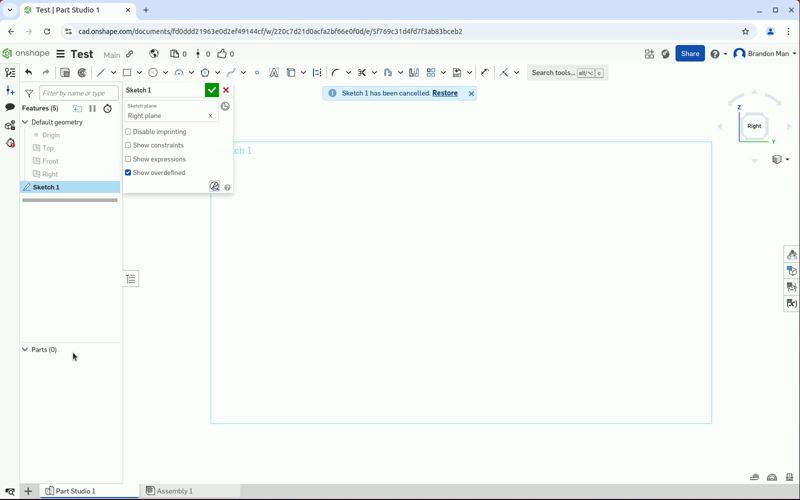
key(y)
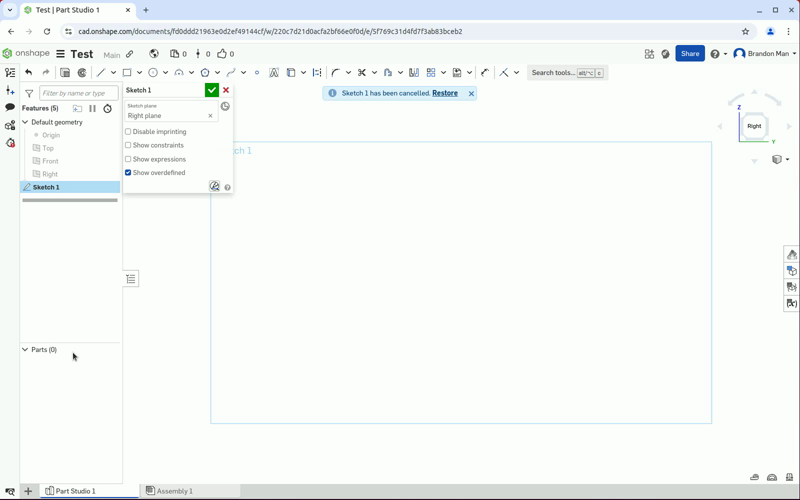
key(l)
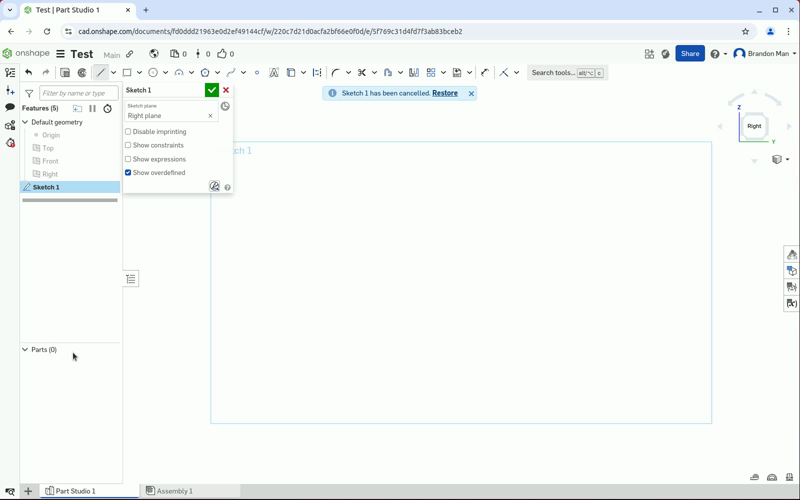
key_down(shift)
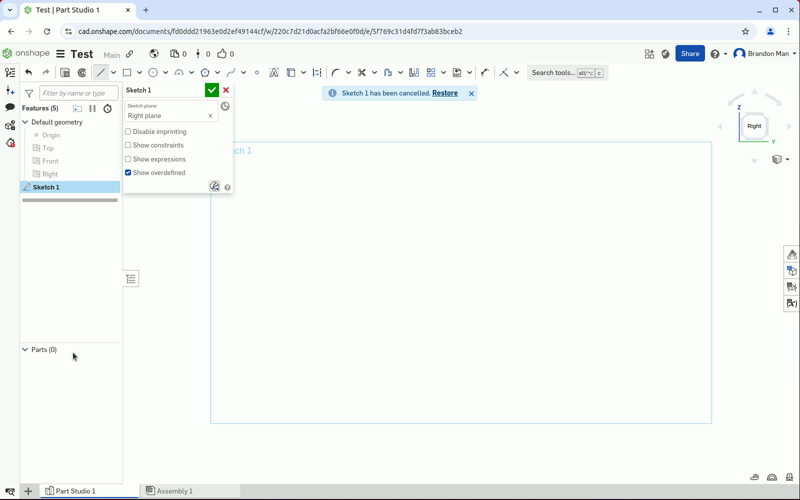
mouse_move(460, 290)
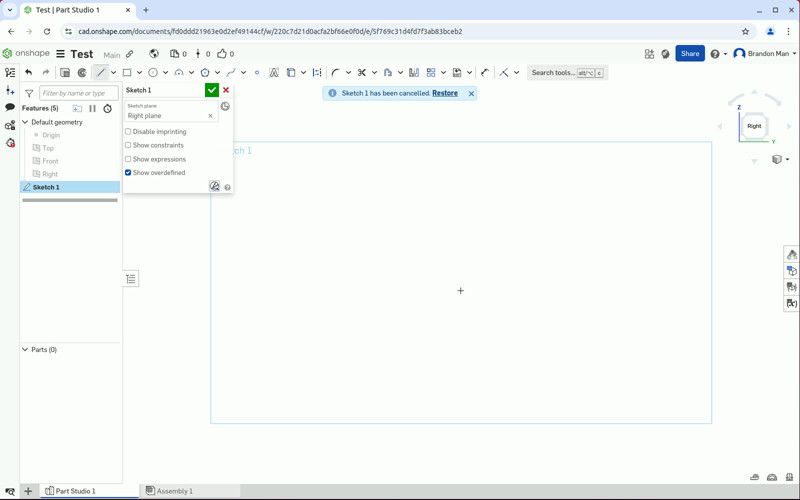
click(460, 290)
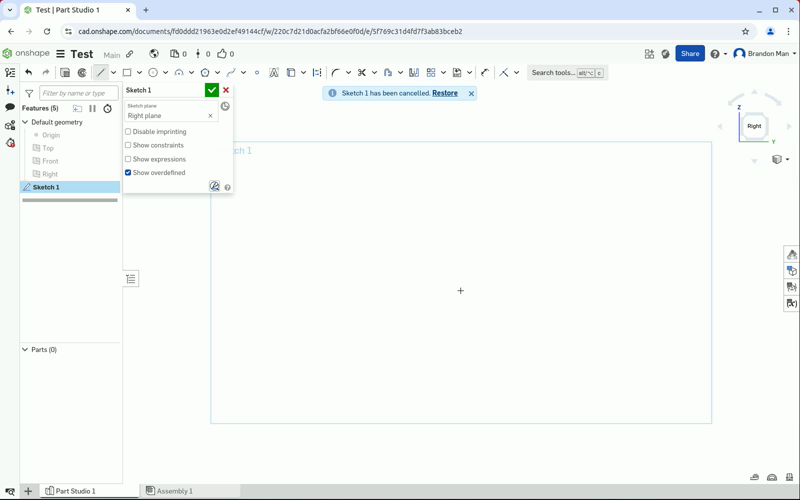
key_up(shift)
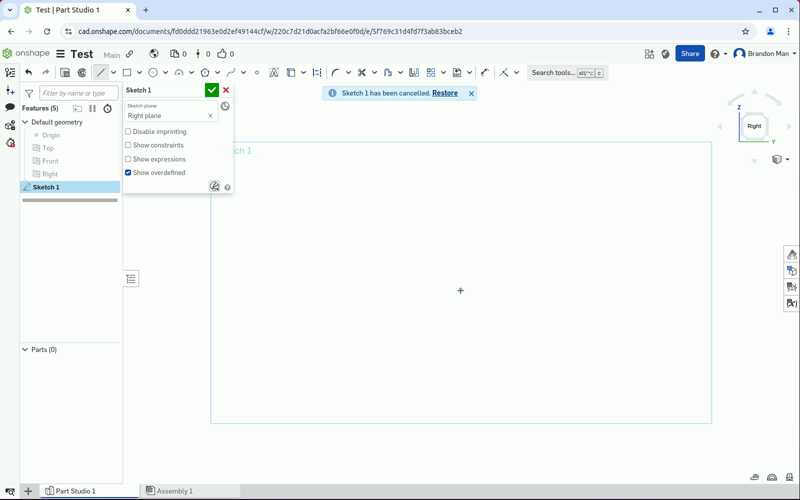
key_down(shift)
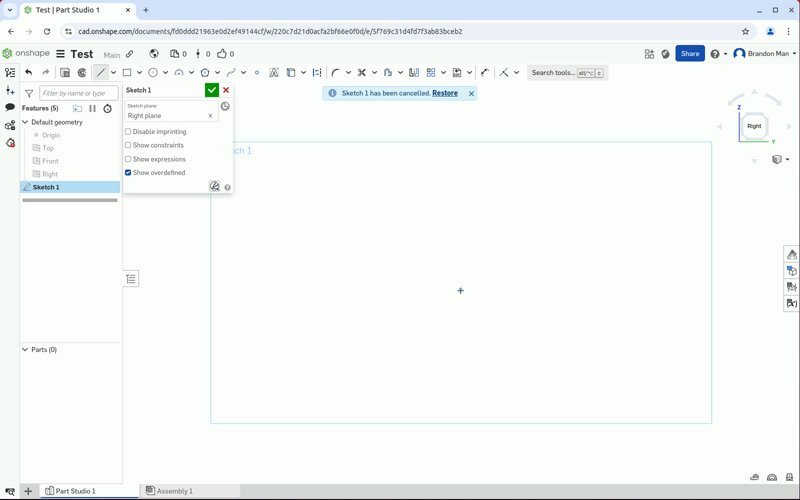
mouse_move(490, 290)
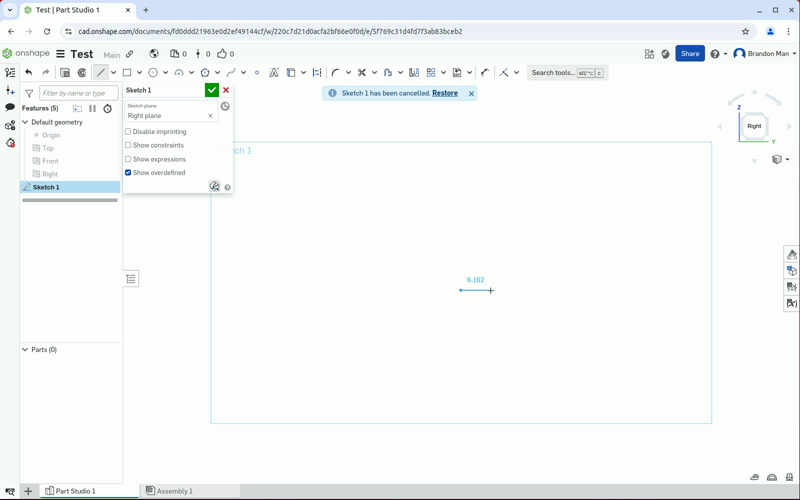
mouse_move(468, 290)
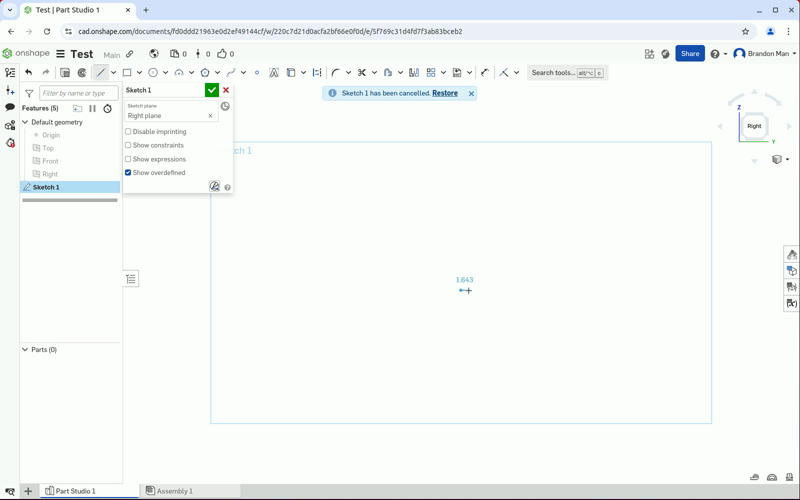
click(468, 290)
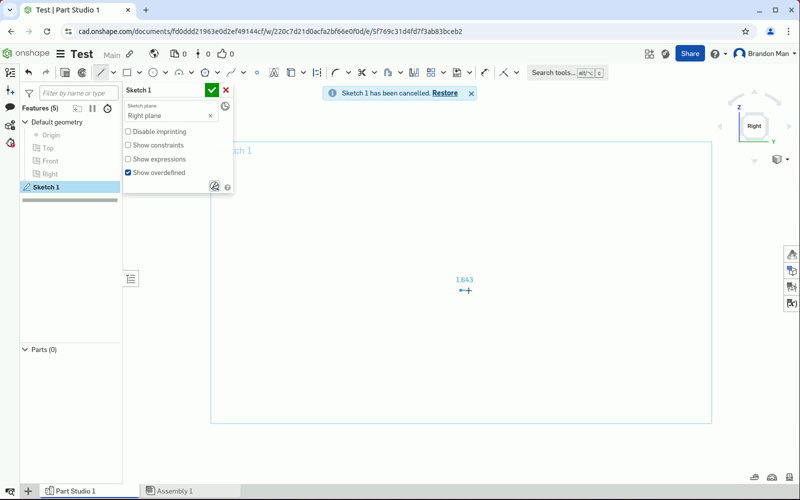
key_up(shift)
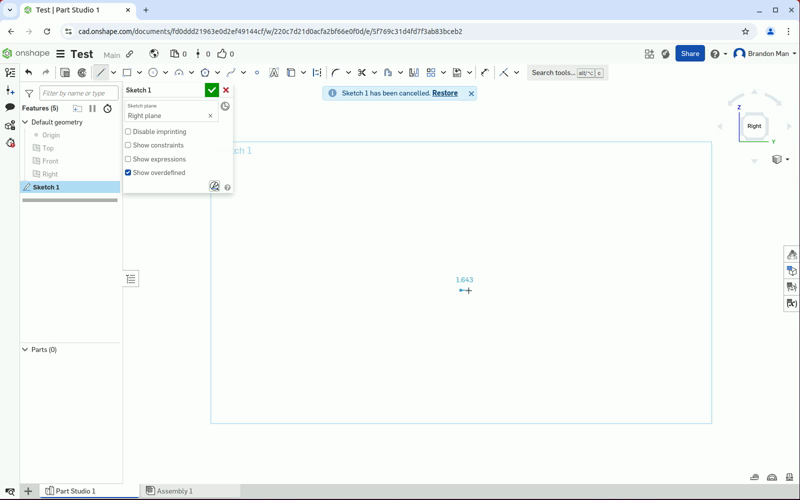
key_down(shift)
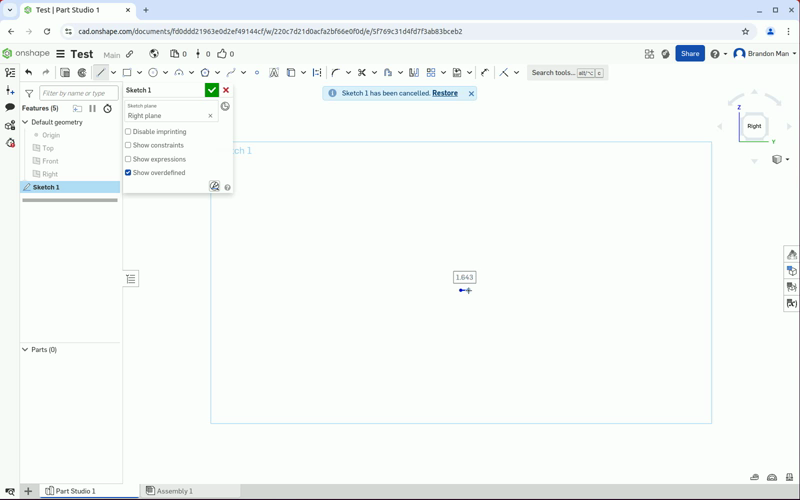
mouse_move(498, 290)
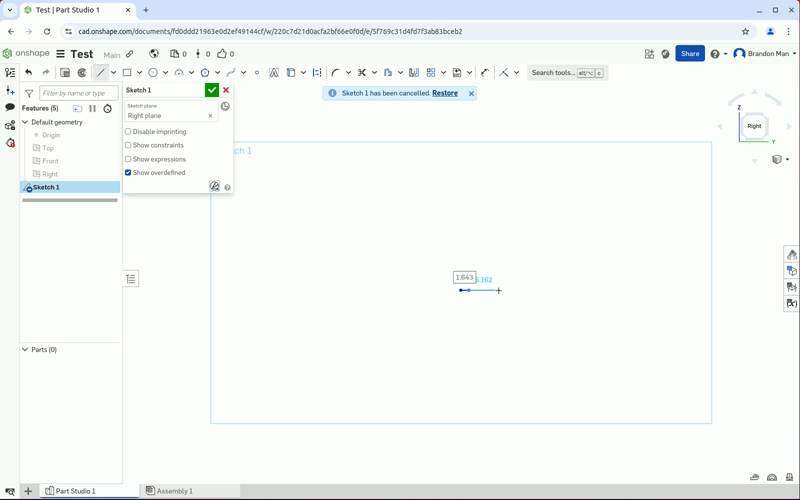
mouse_move(468, 281)
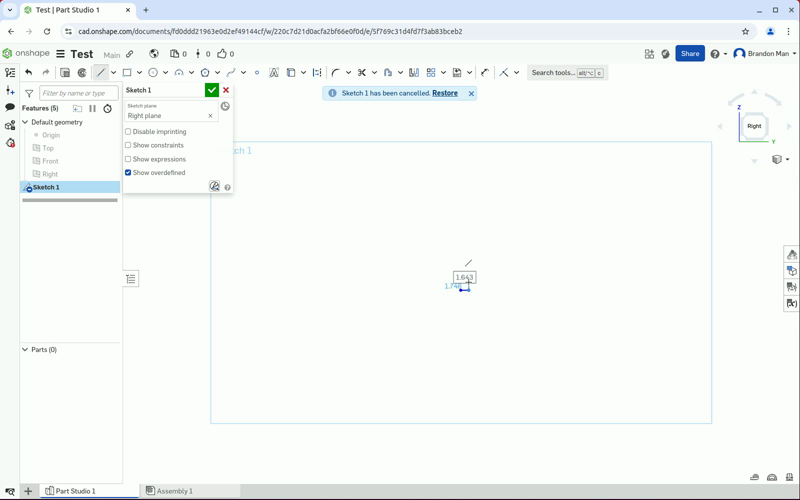
click(468, 281)
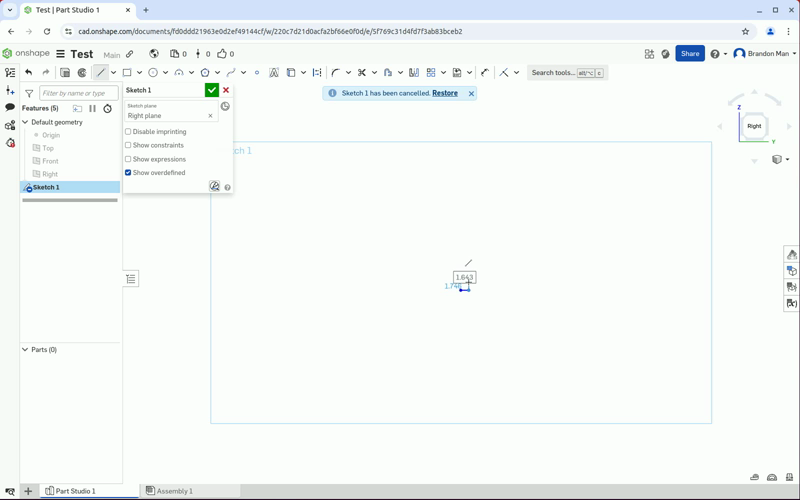
key_up(shift)
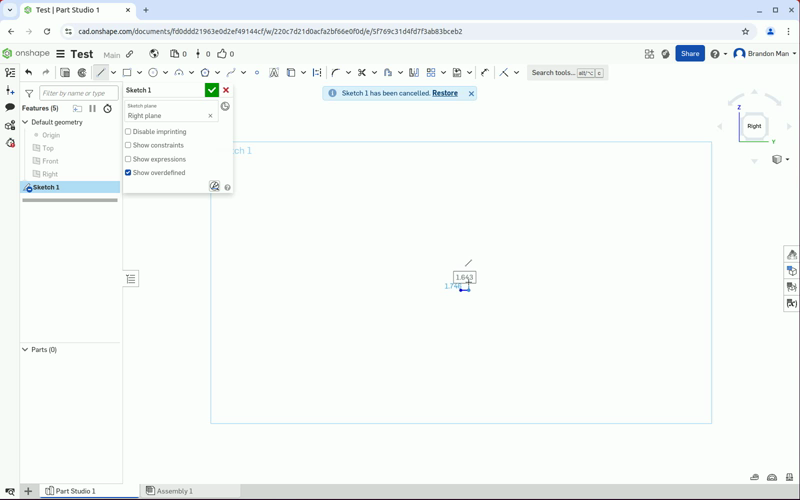
key_down(shift)
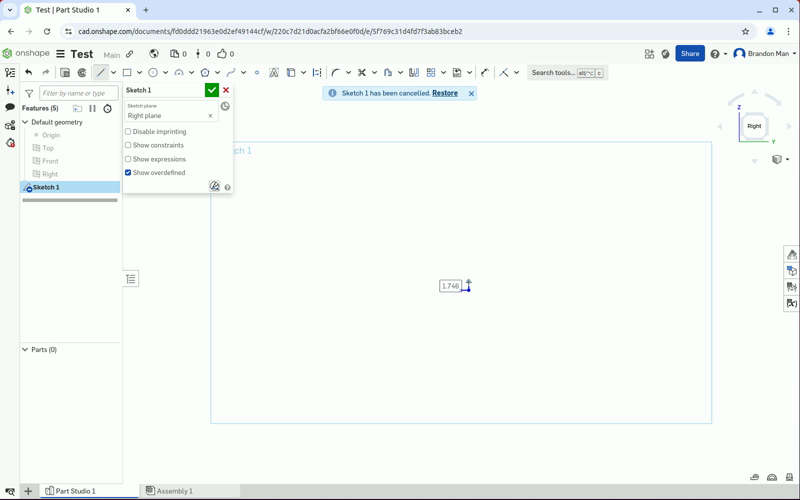
mouse_move(498, 281)
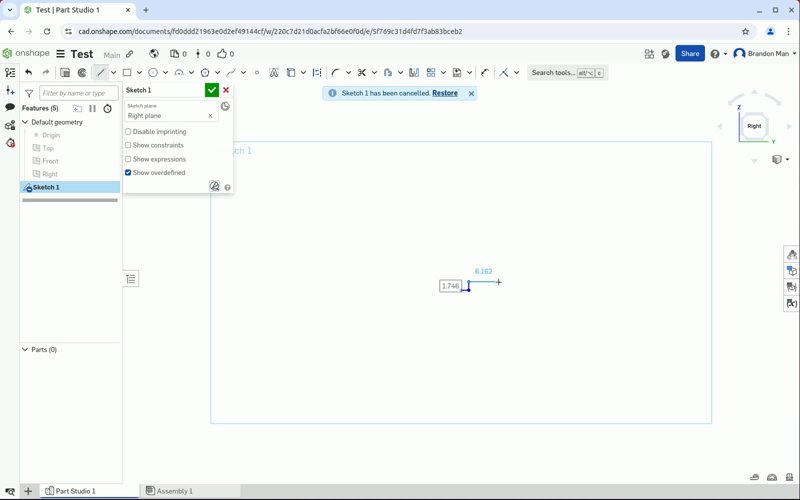
mouse_move(460, 281)
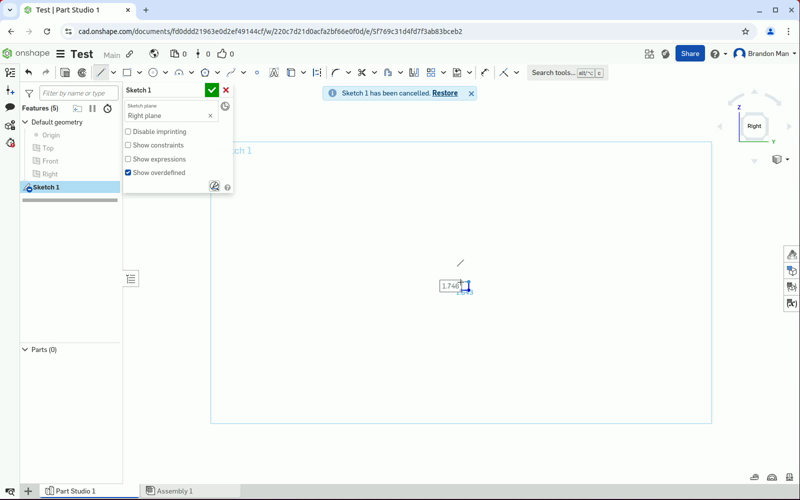
click(460, 281)
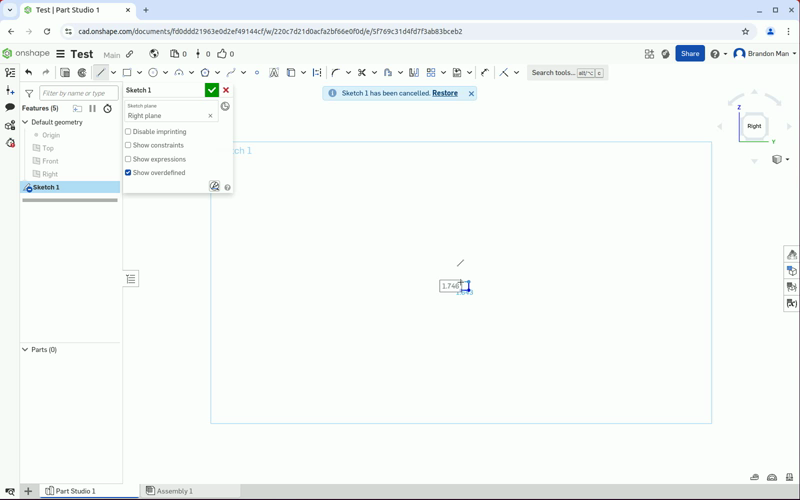
key_up(shift)
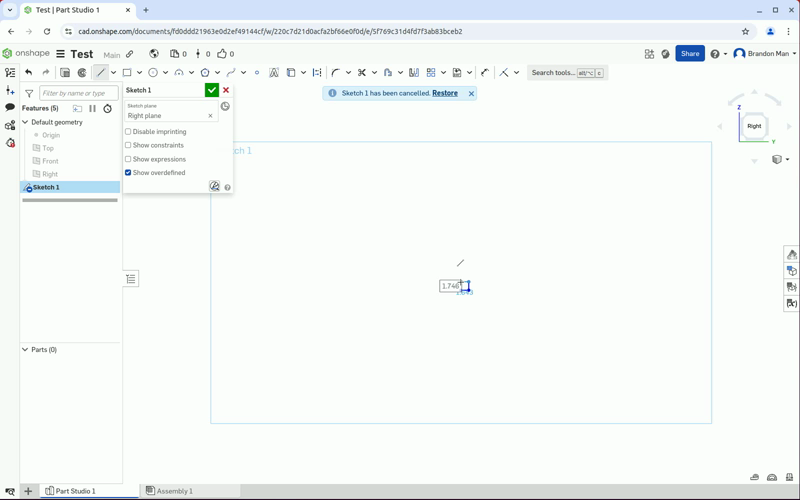
mouse_move(490, 281)
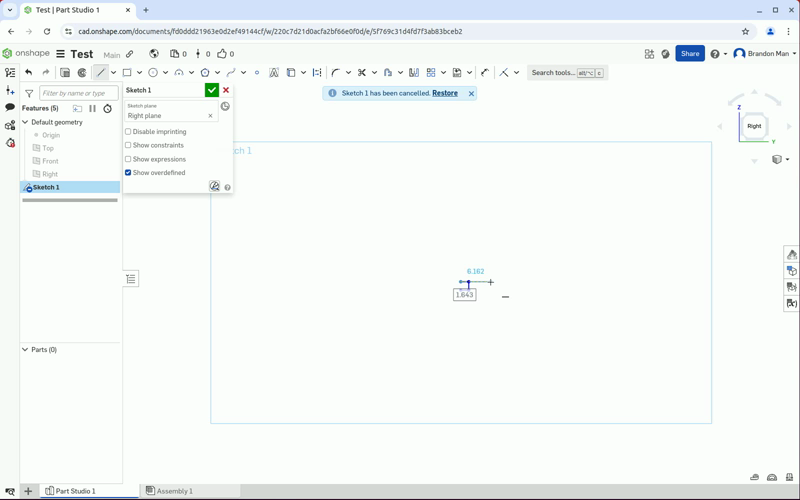
key_down(shift)
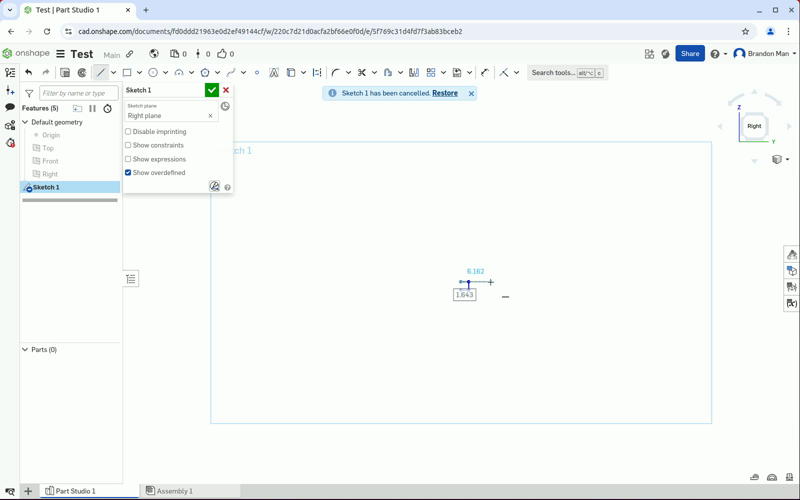
mouse_move(460, 290)
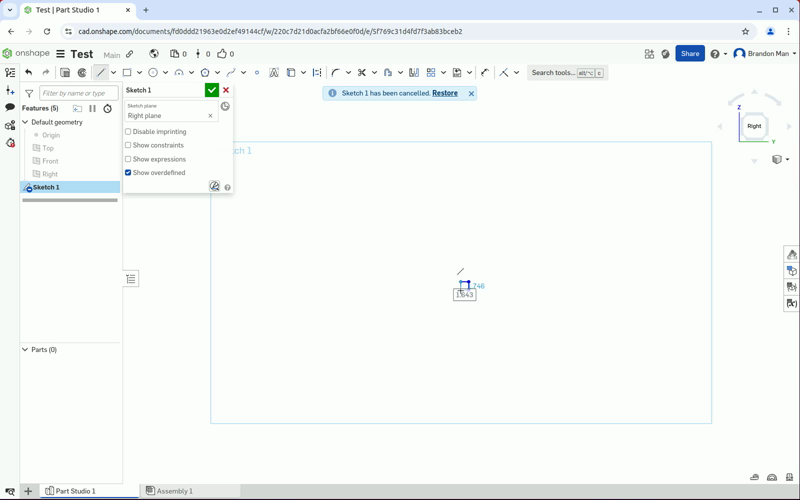
key_up(shift)
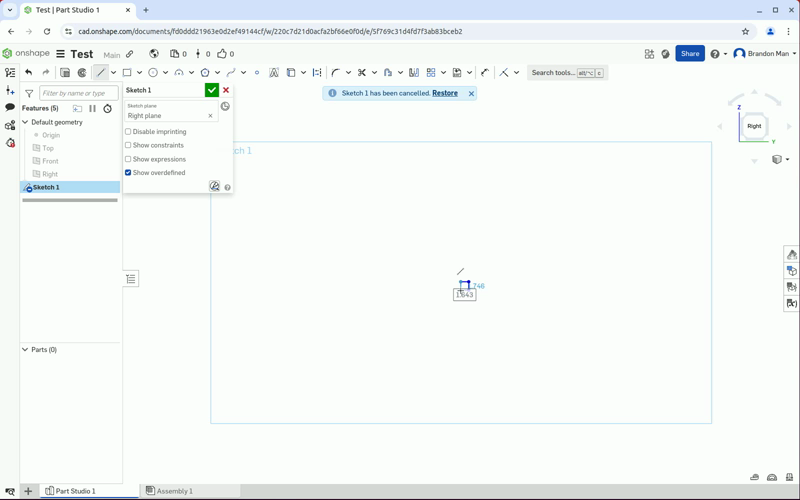
click(460, 290)
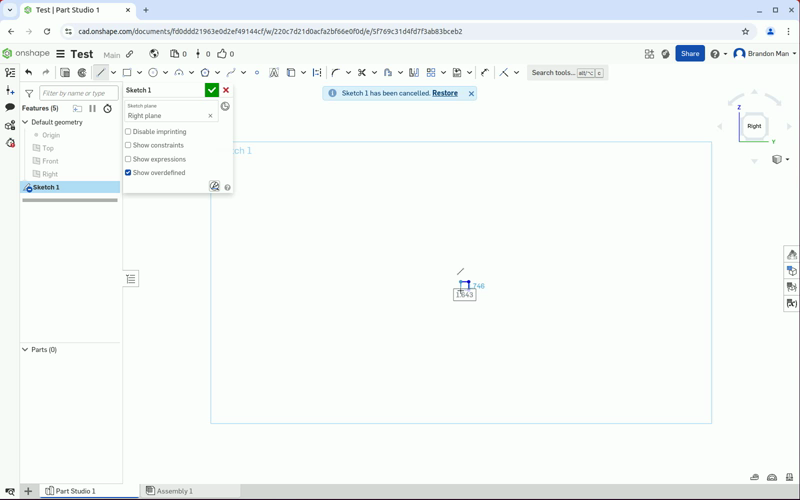
key(esc)
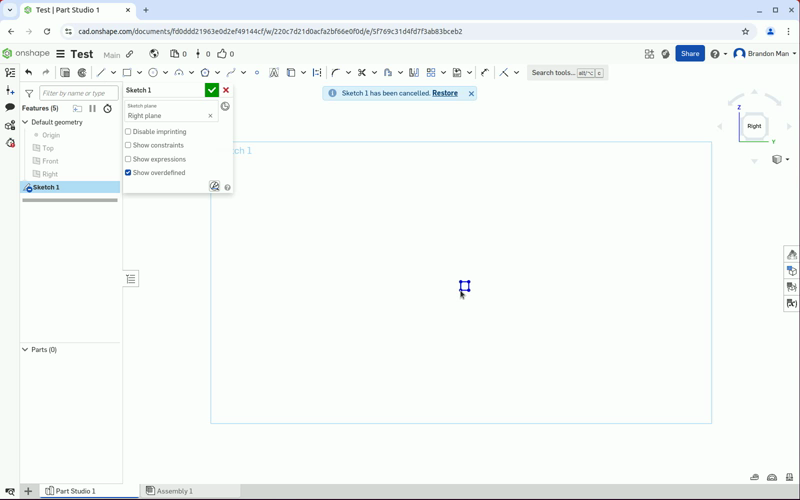
mouse_move(467, 282)
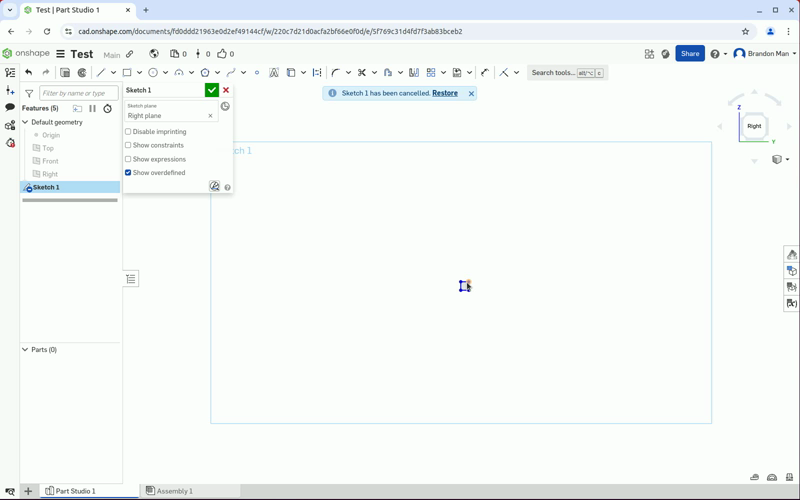
scroll(6)
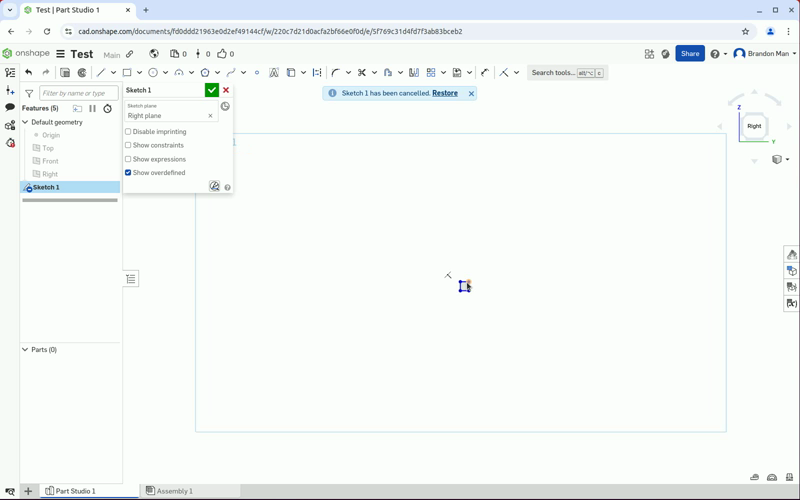
scroll(6)
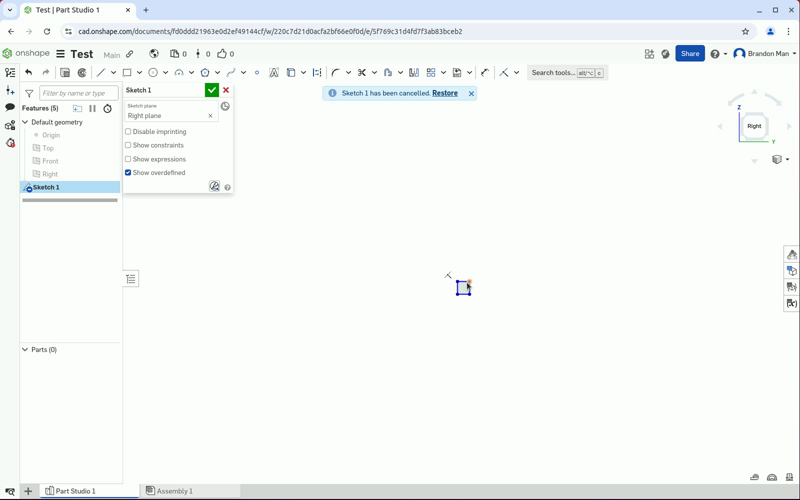
scroll(6)
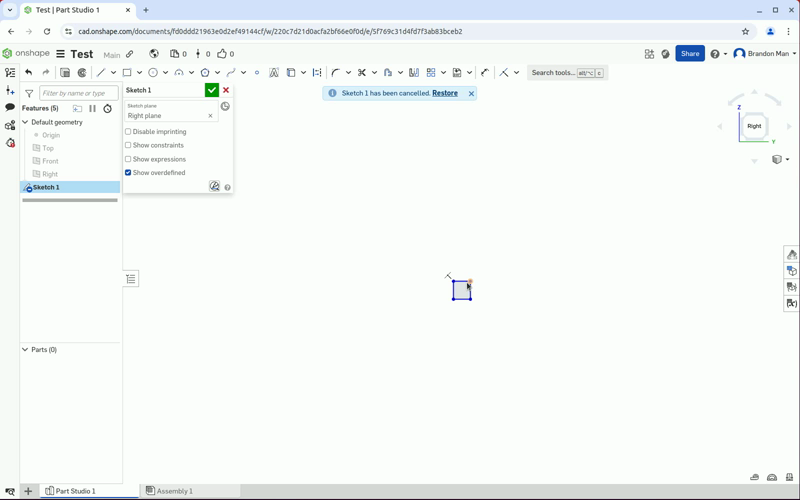
scroll(6)
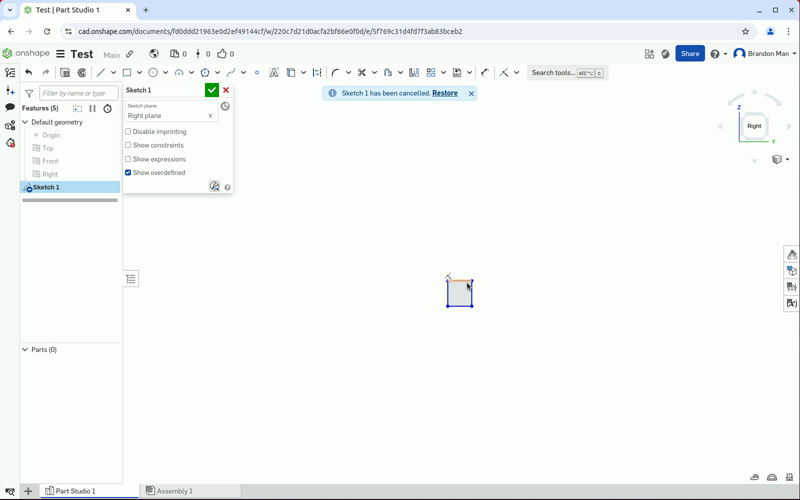
scroll(6)
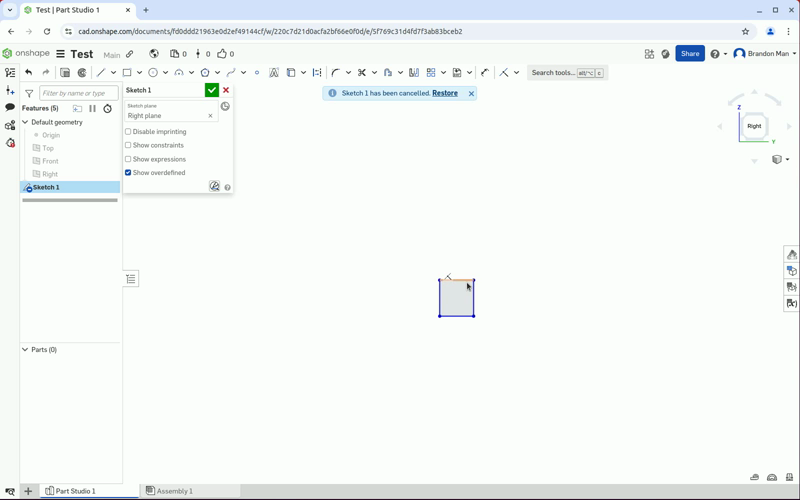
scroll(6)
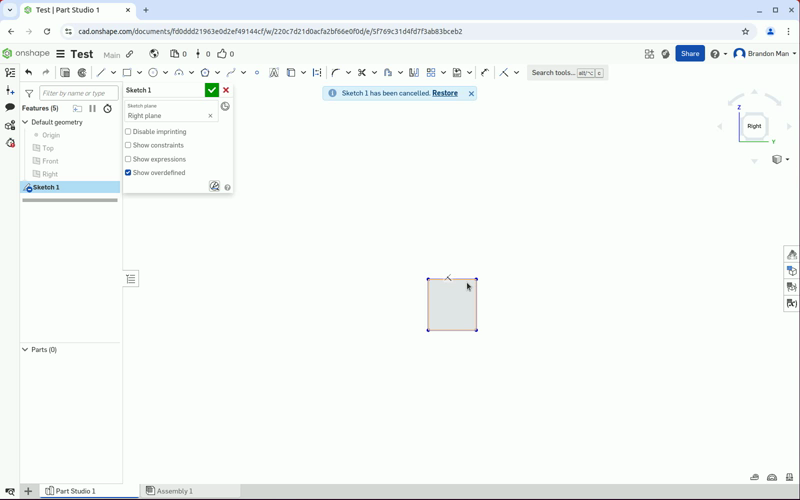
scroll(6)
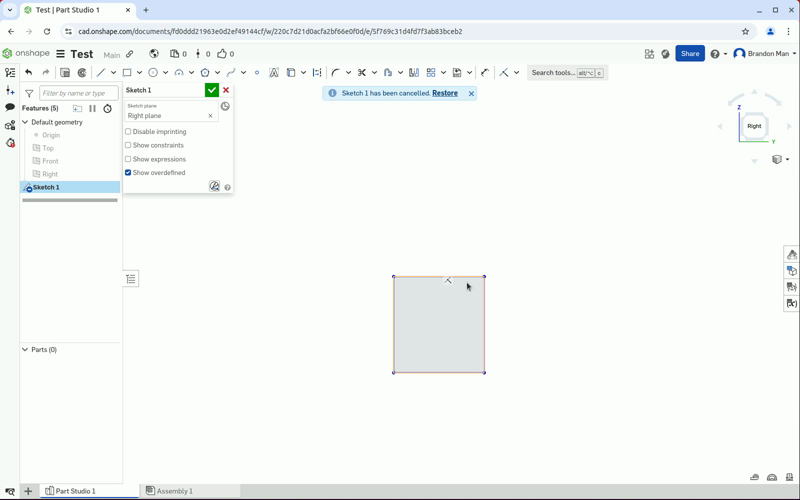
click(467, 282)
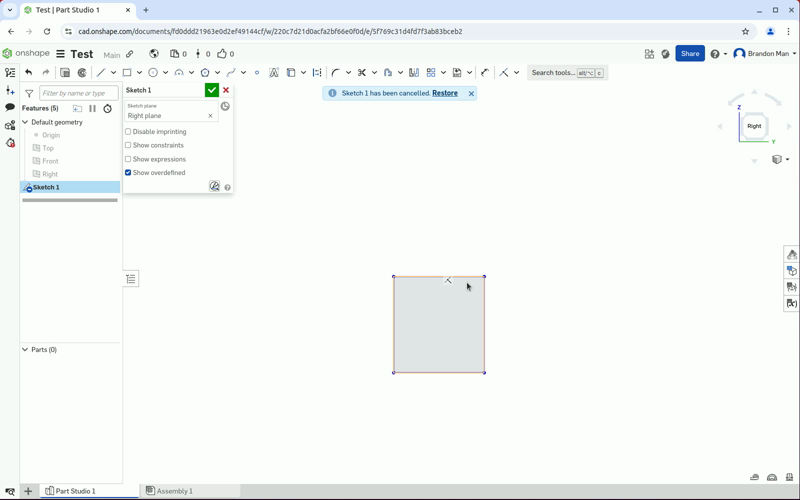
scroll(-6)
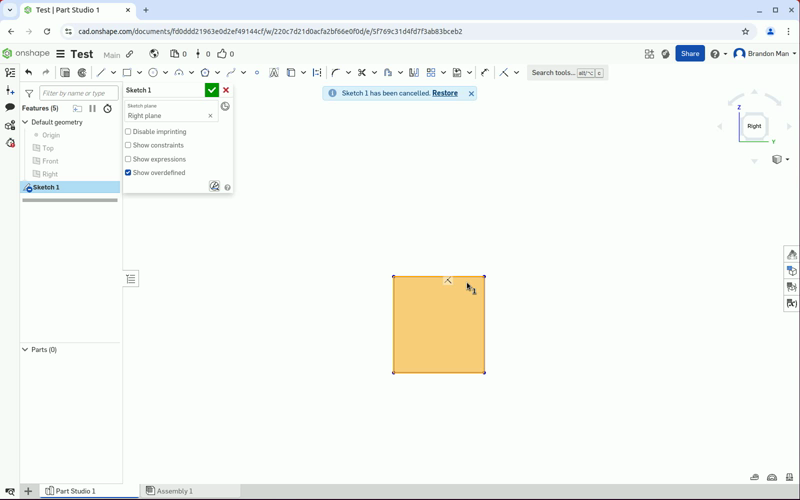
scroll(-6)
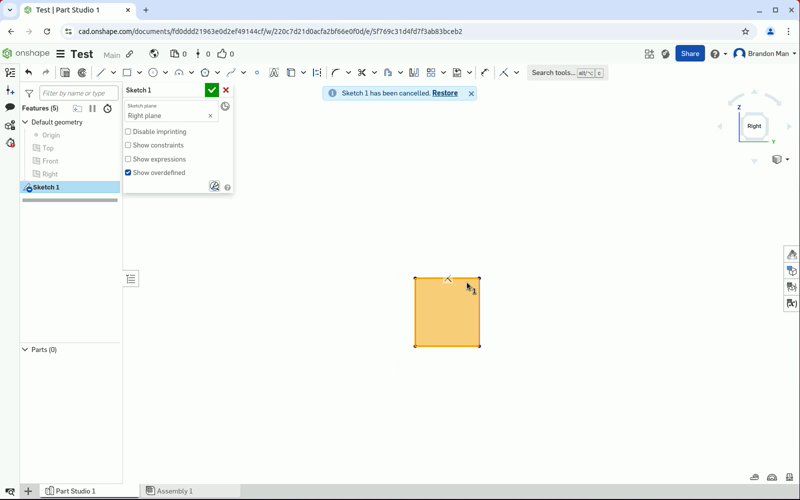
scroll(-6)
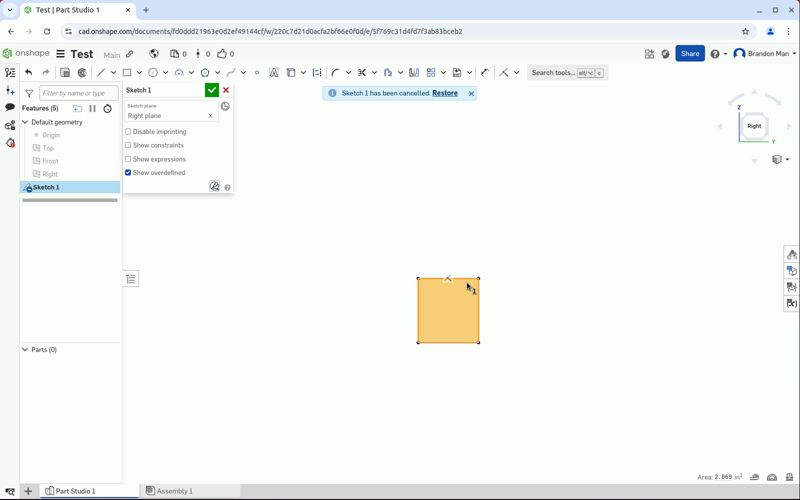
scroll(-6)
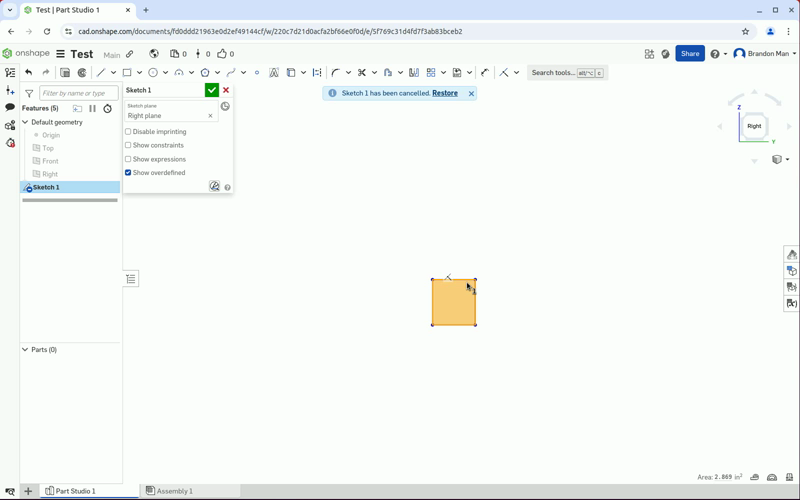
scroll(-6)
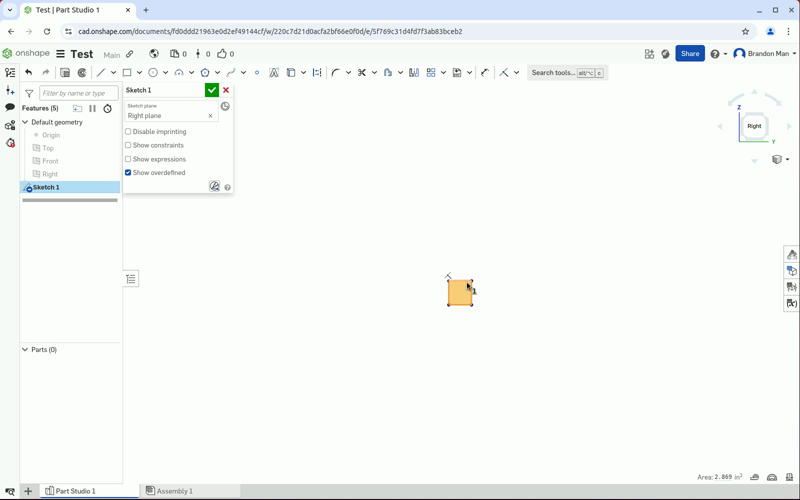
scroll(-6)
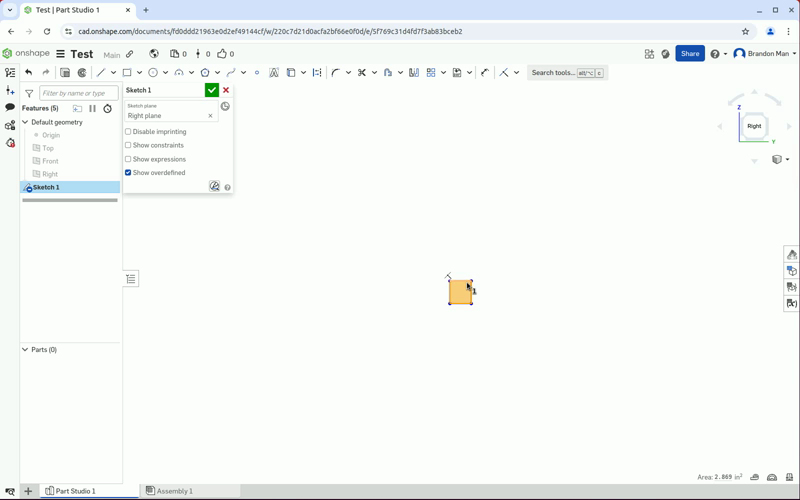
scroll(-6)
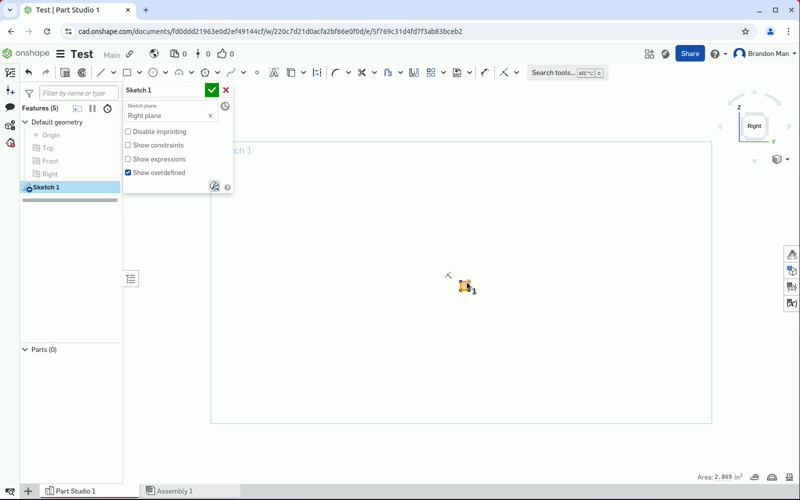
mouse_move(73, 352)
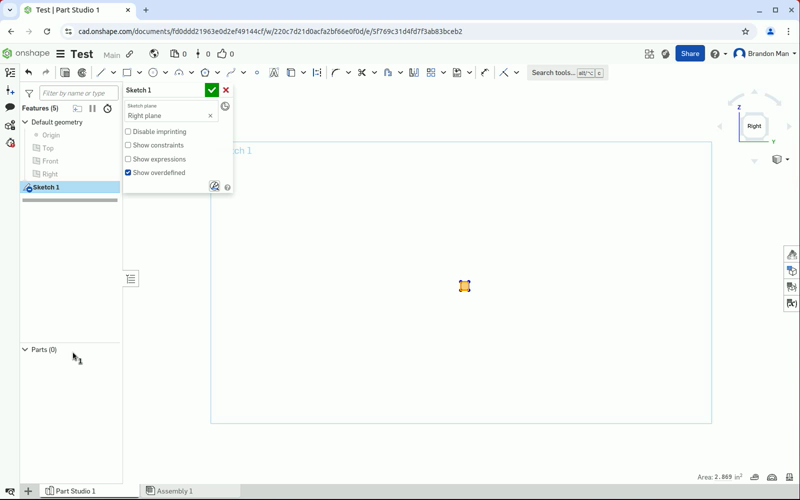
key(shift+y)
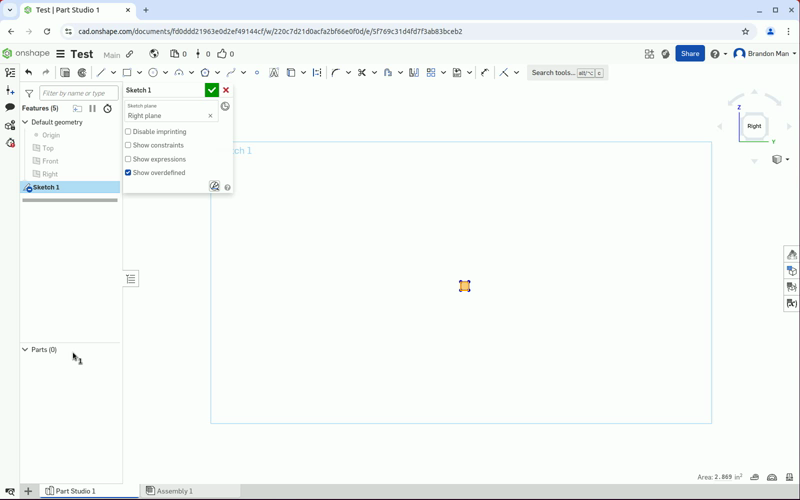
key(shift+e)
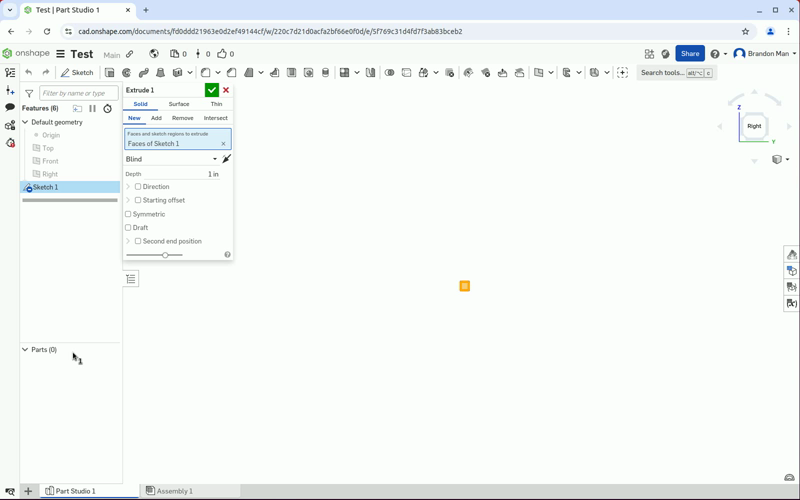
mouse_move(143, 106)
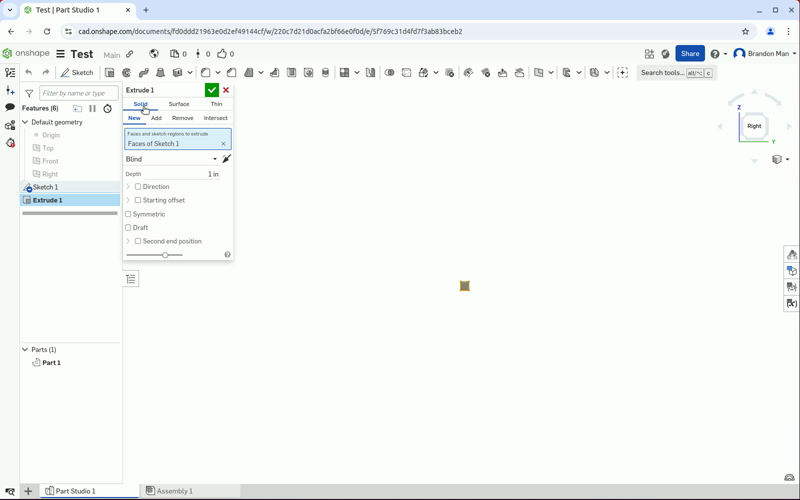
click(143, 106)
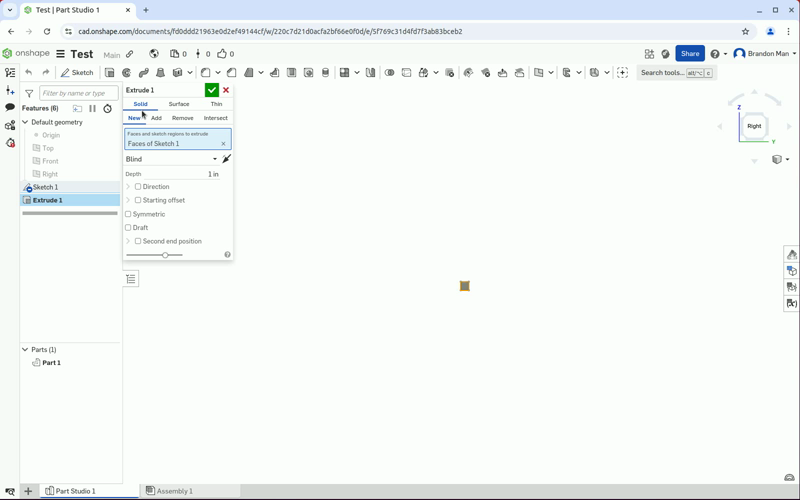
mouse_move(137, 120)
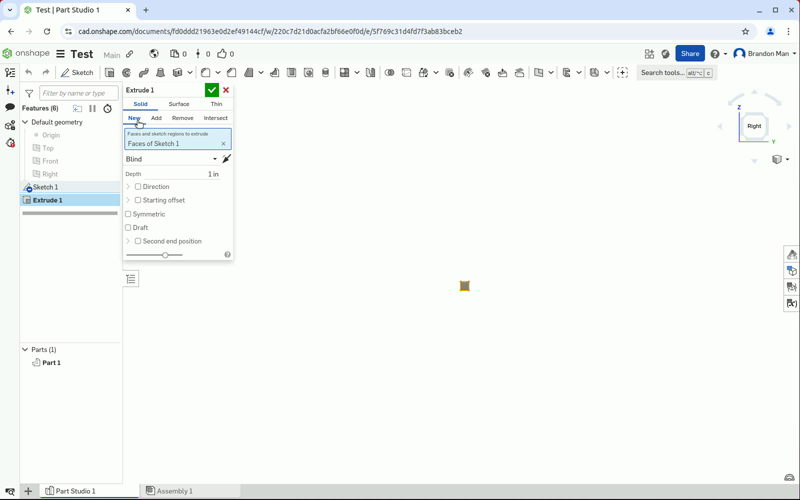
click(137, 120)
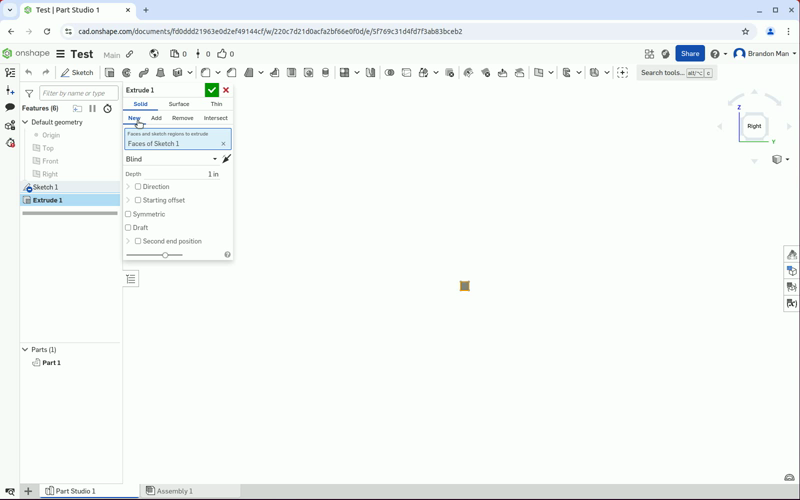
key(tab, 4)
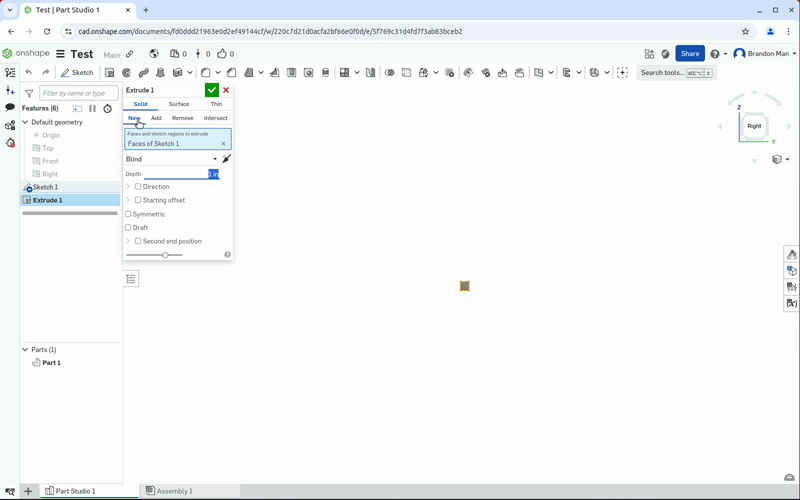
text(23.108)
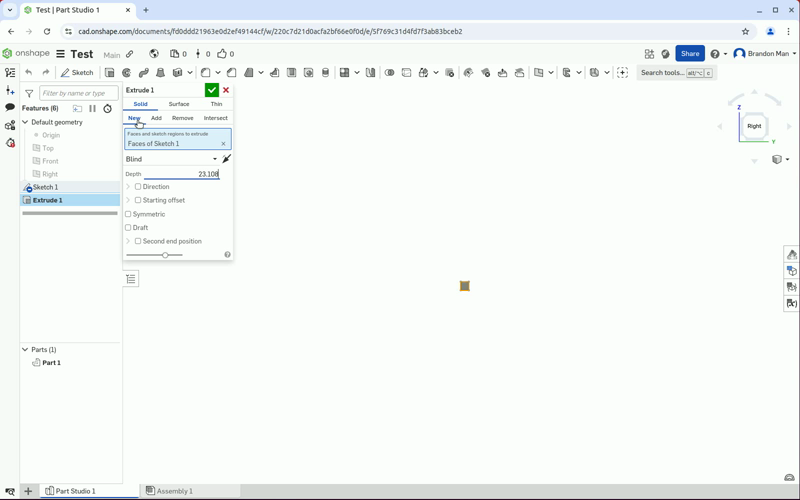
key(enter)
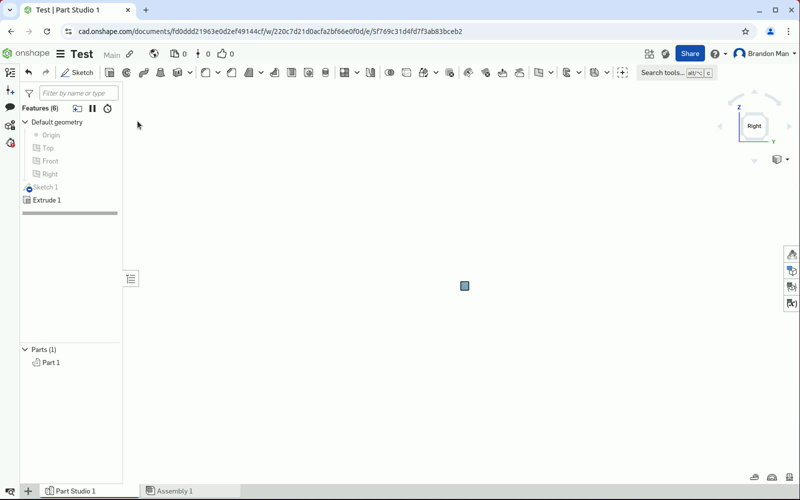
key(shift+h)
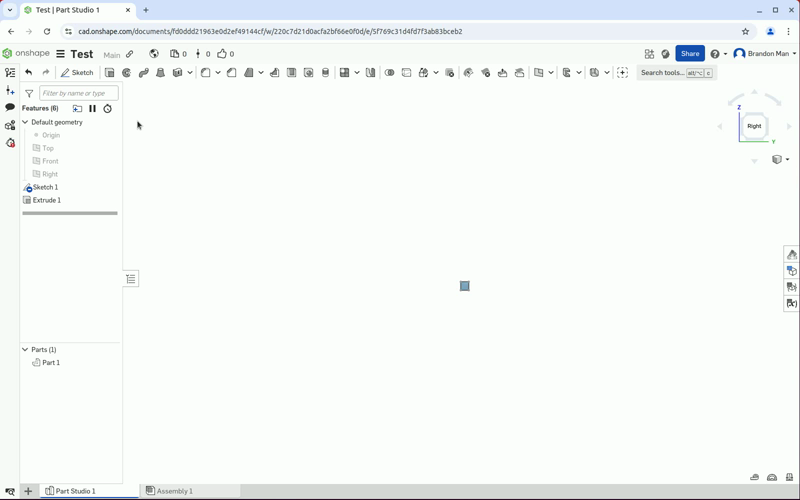
key(shift+h)
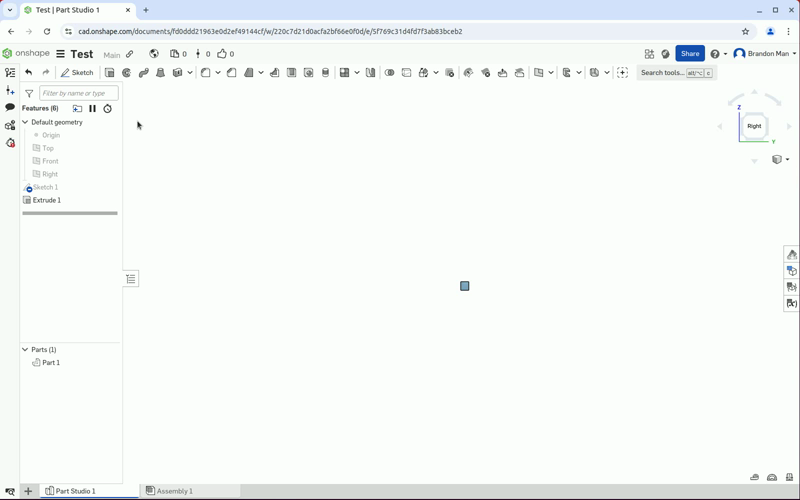
mouse_move(73, 189)
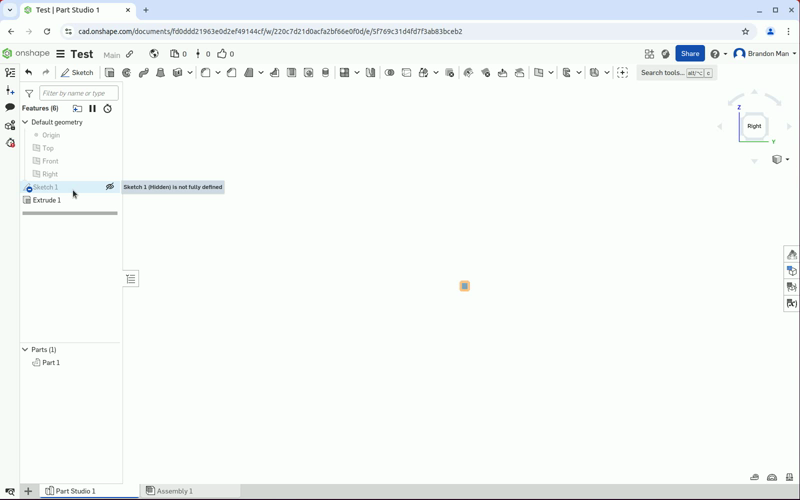
click(73, 189)
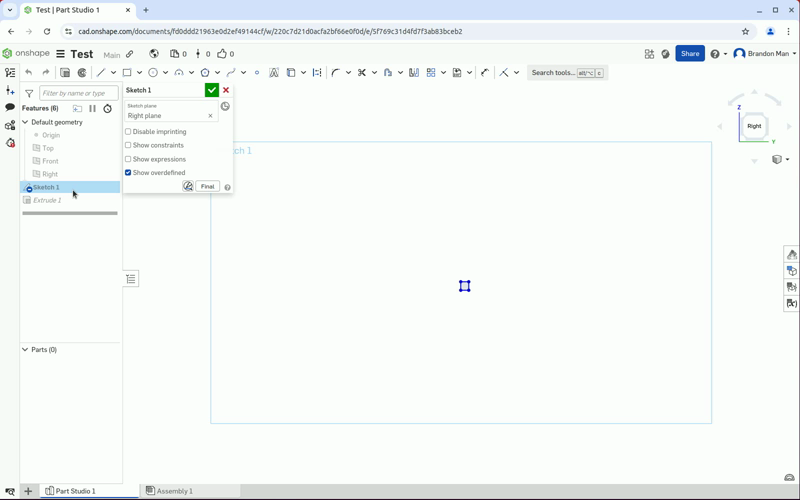
mouse_move(229, 92)
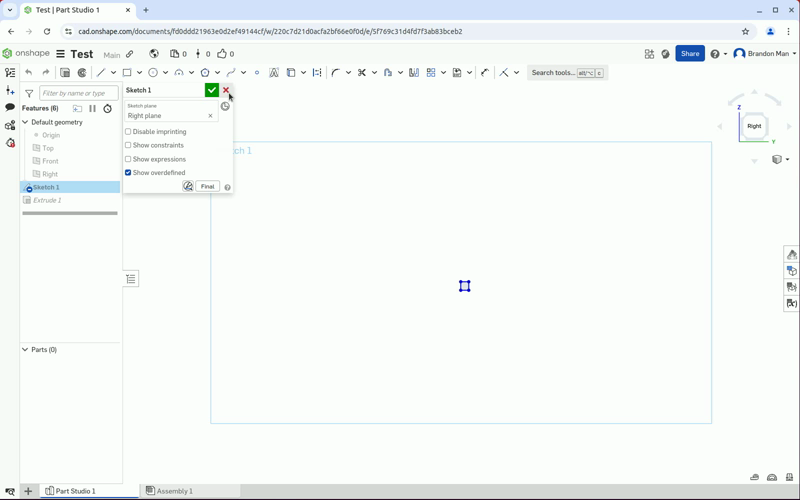
click(229, 92)
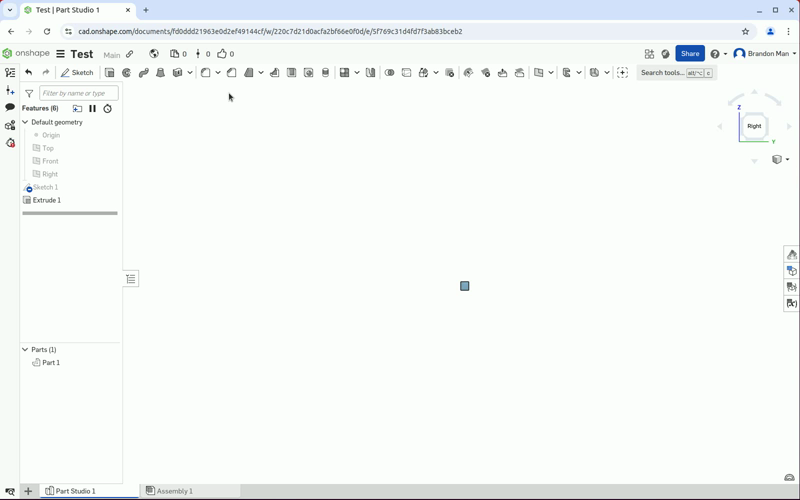
mouse_move(73, 352)
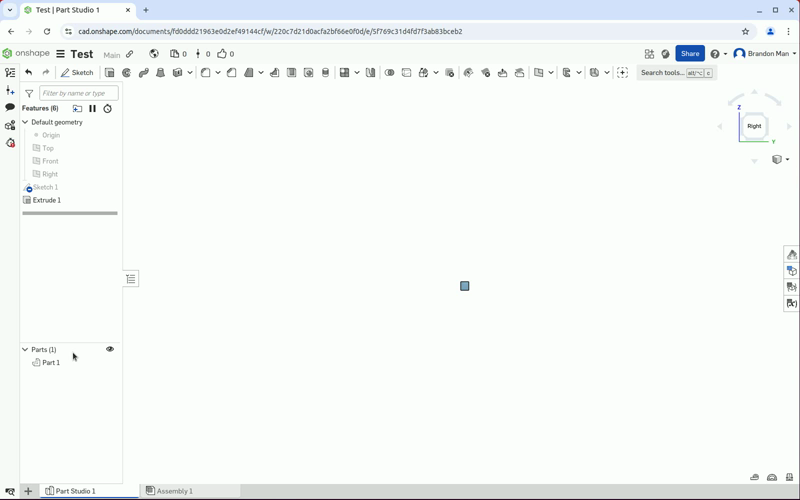
key(y)
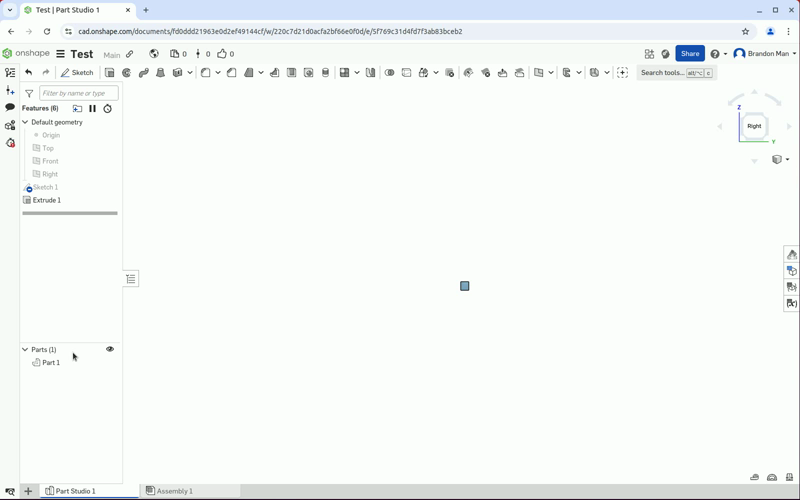
key(shift+p)
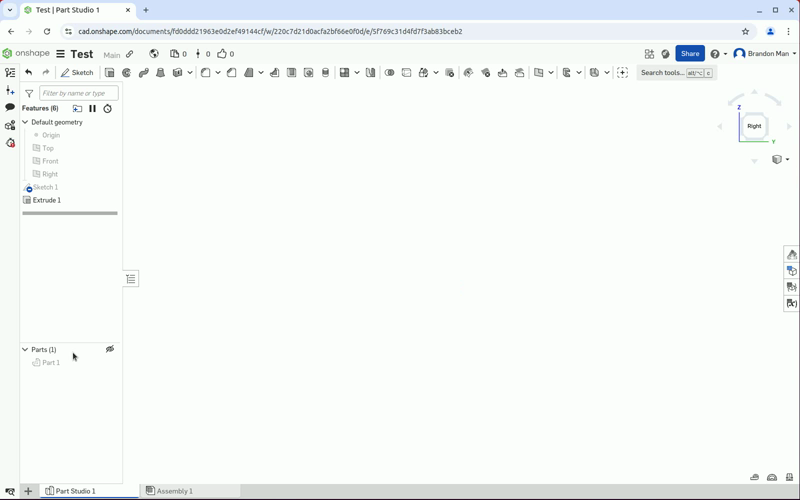
key(space)
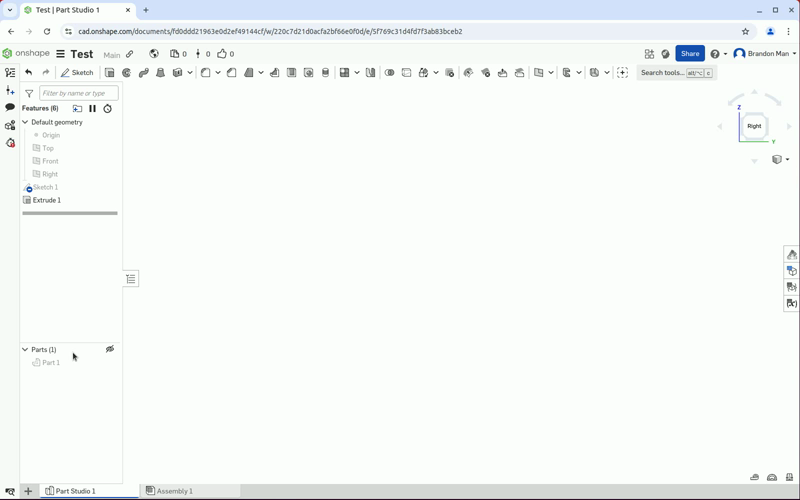
key_down(shift)
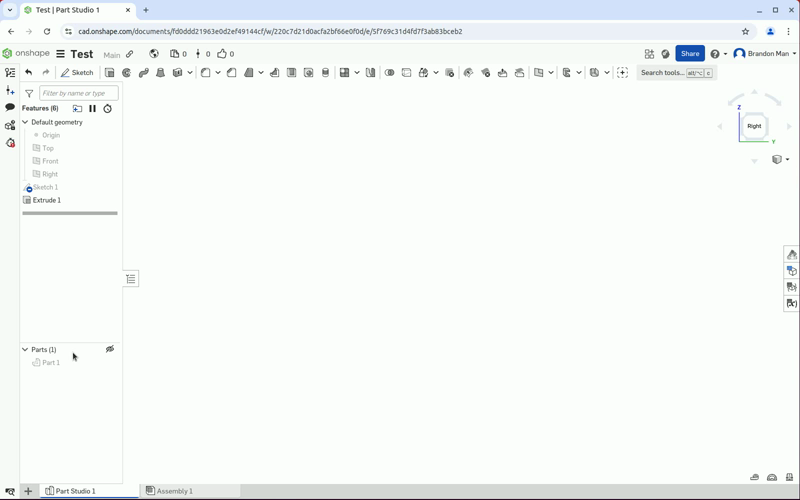
key(right)
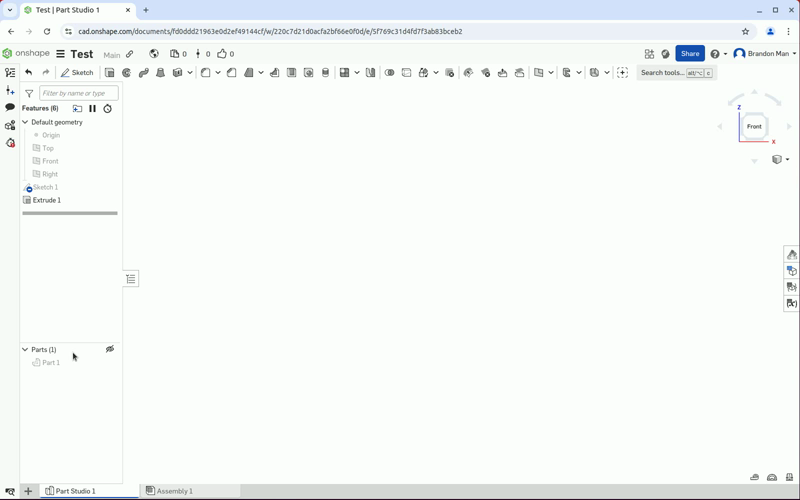
key_up(shift)
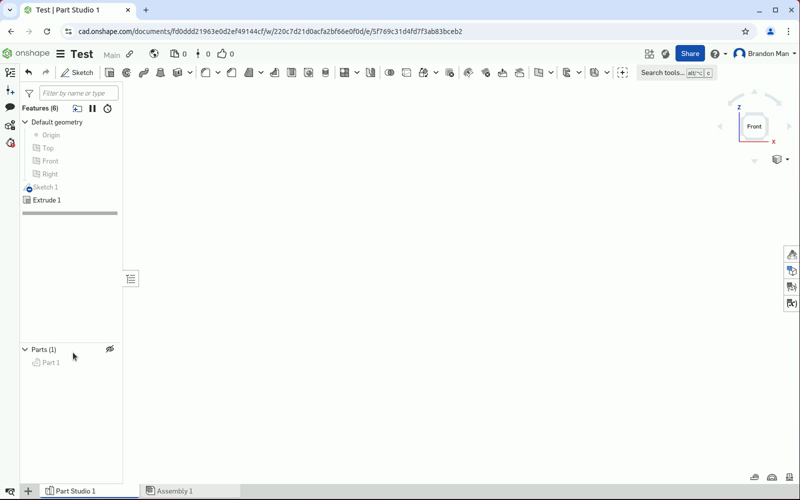
key(space)
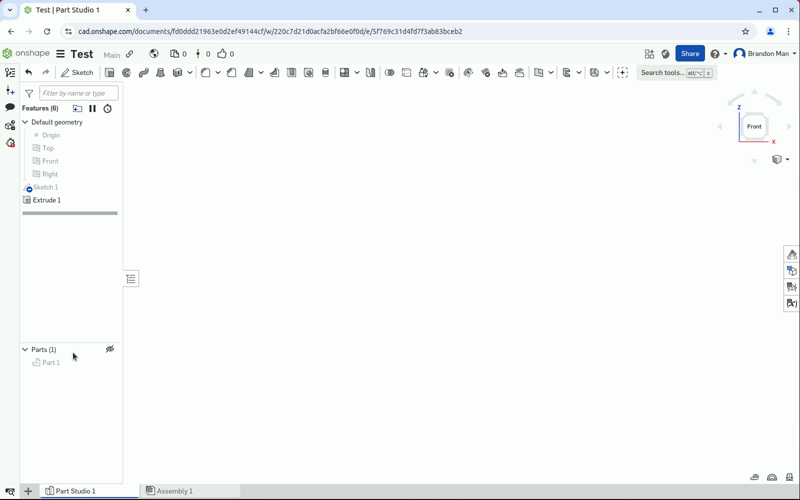
key_down(shift)
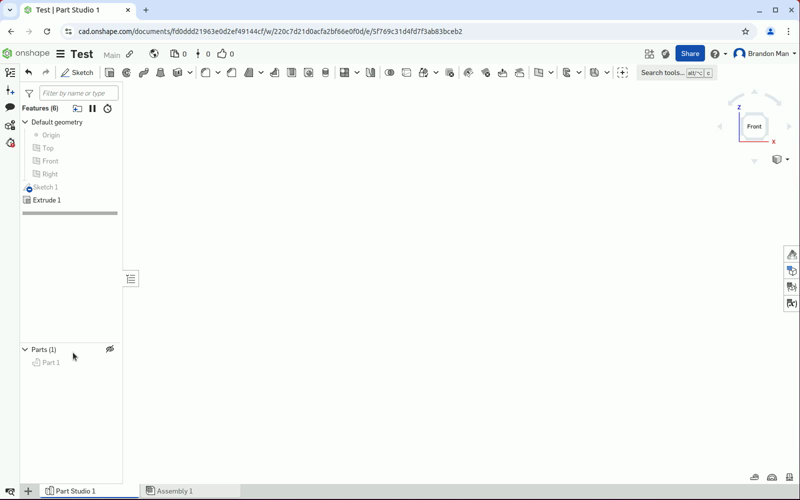
key(down)
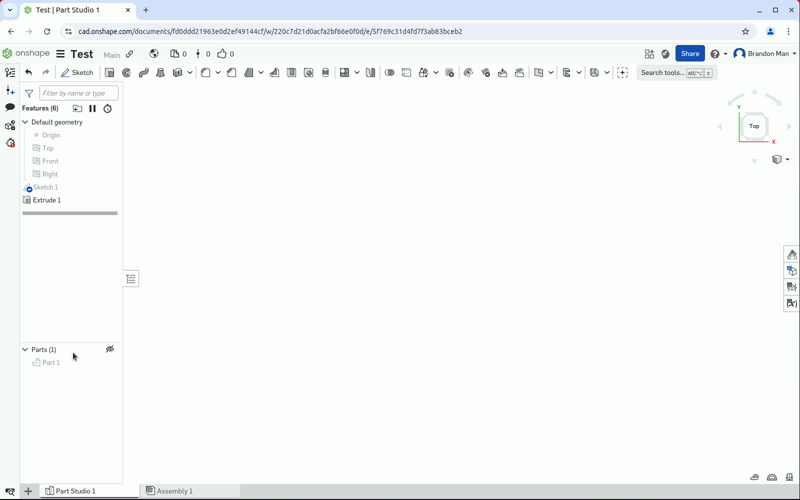
key_up(shift)
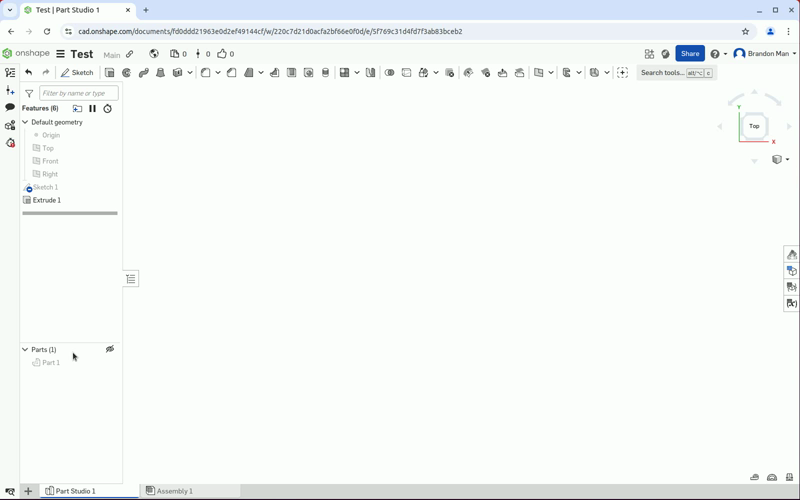
mouse_move(73, 352)
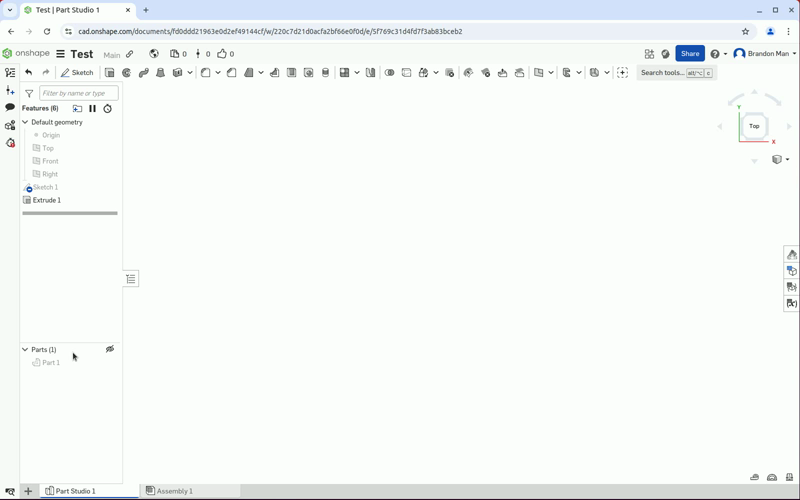
key(shift+y)
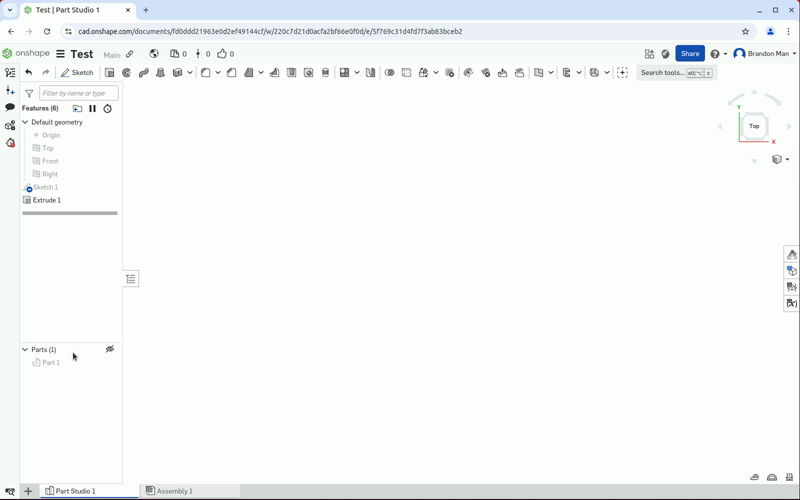
key(shift+s)
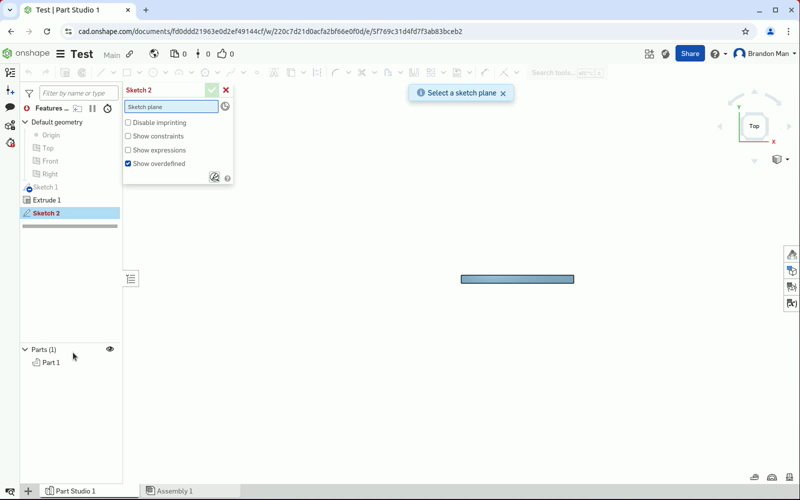
mouse_move(73, 150)
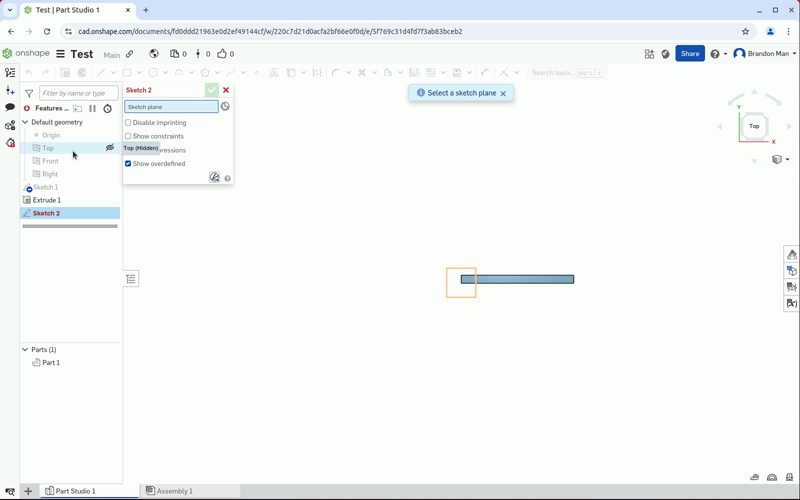
click(73, 150)
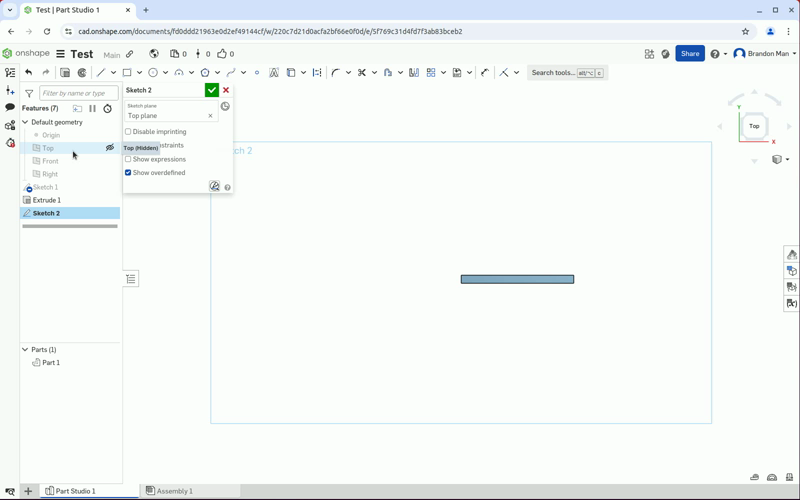
mouse_move(73, 352)
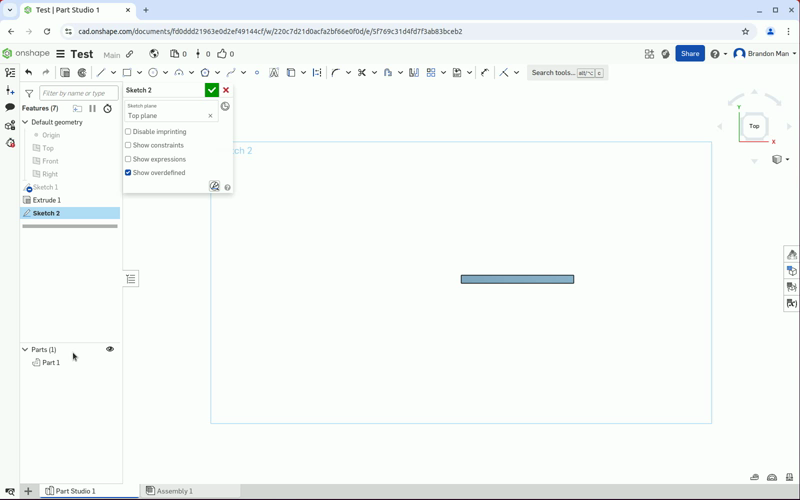
key(y)
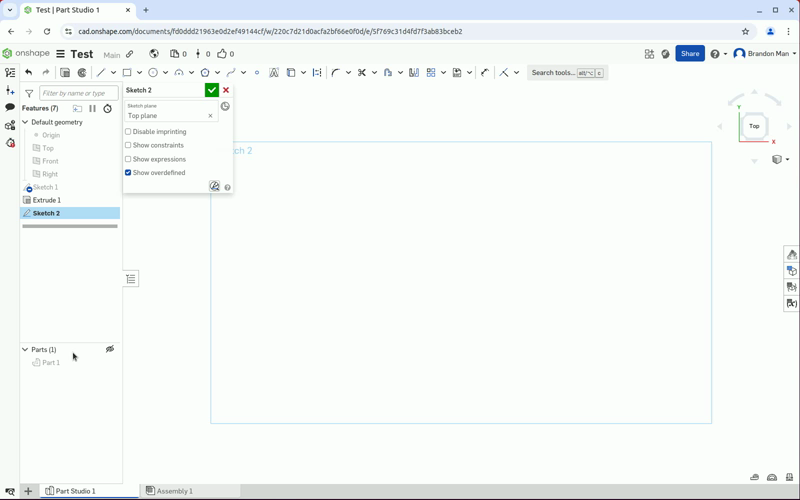
key(l)
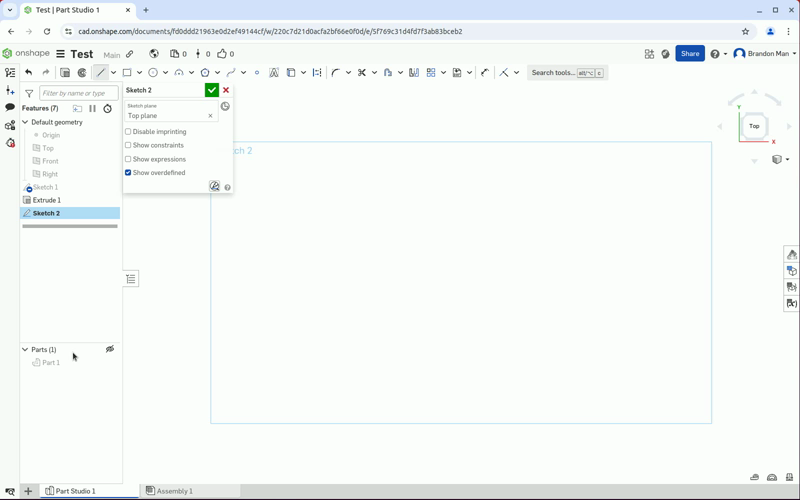
key_down(shift)
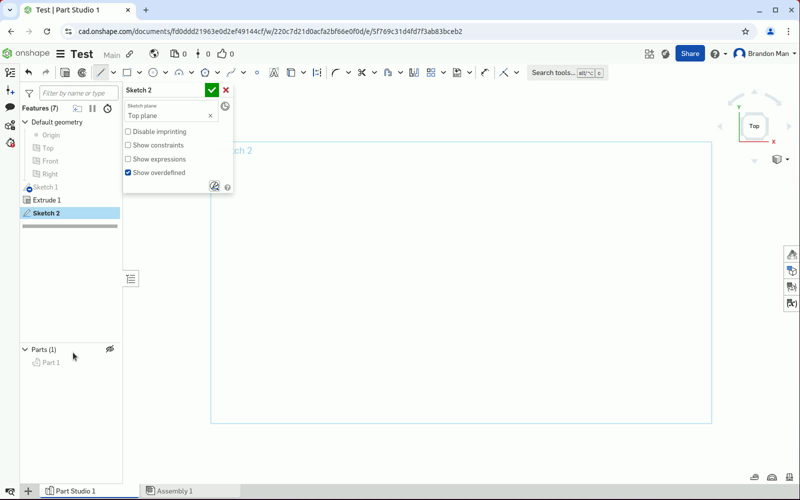
mouse_move(570, 275)
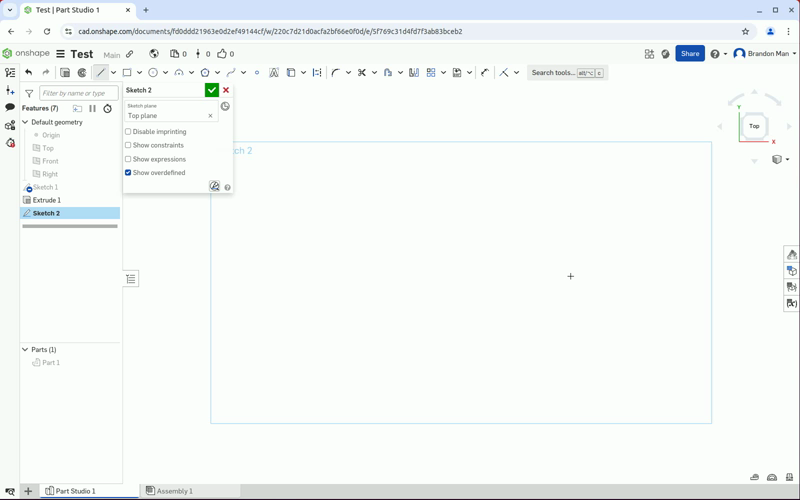
click(570, 275)
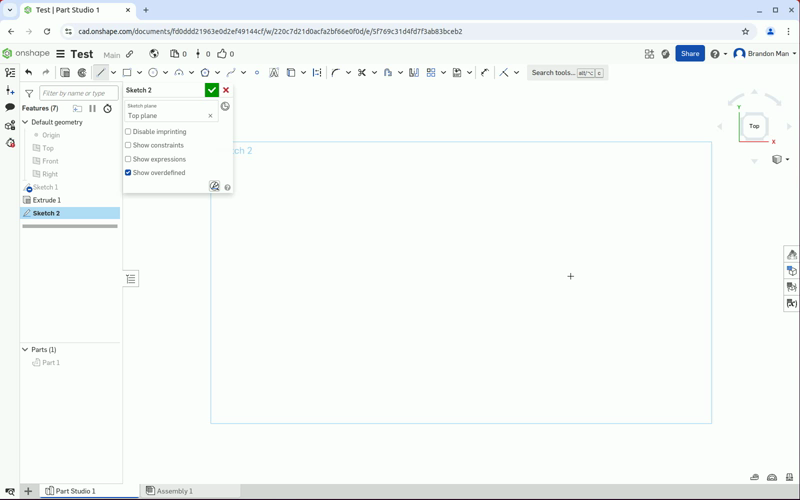
key_up(shift)
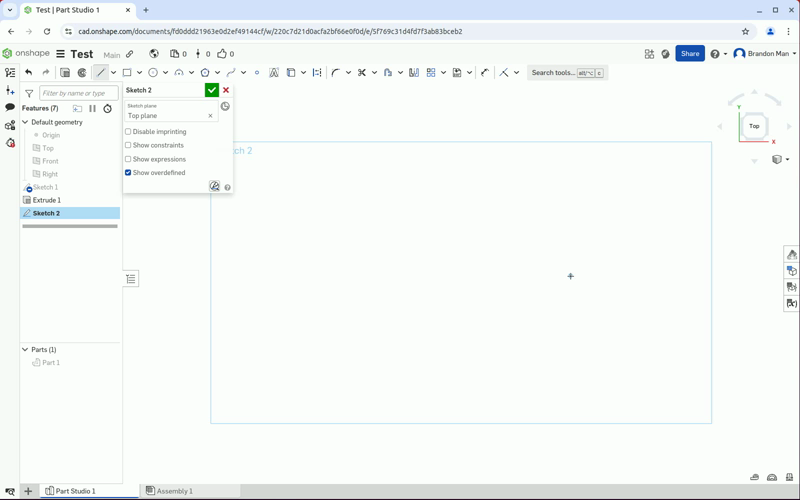
key_down(shift)
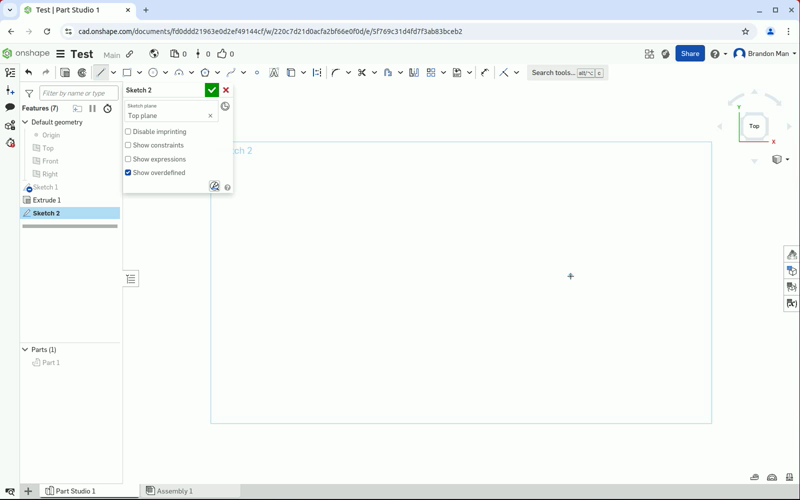
mouse_move(589, 275)
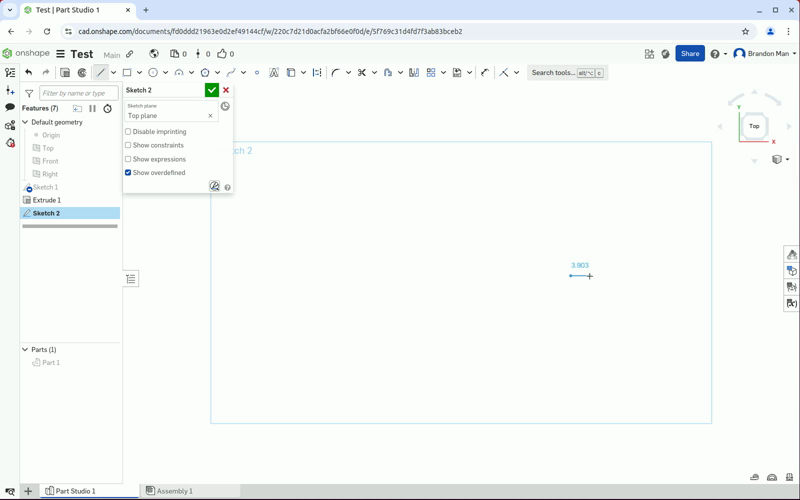
mouse_move(573, 284)
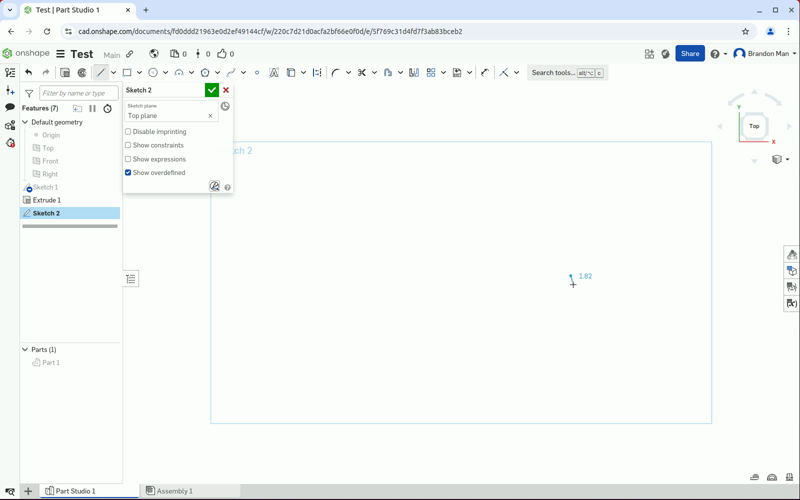
click(573, 284)
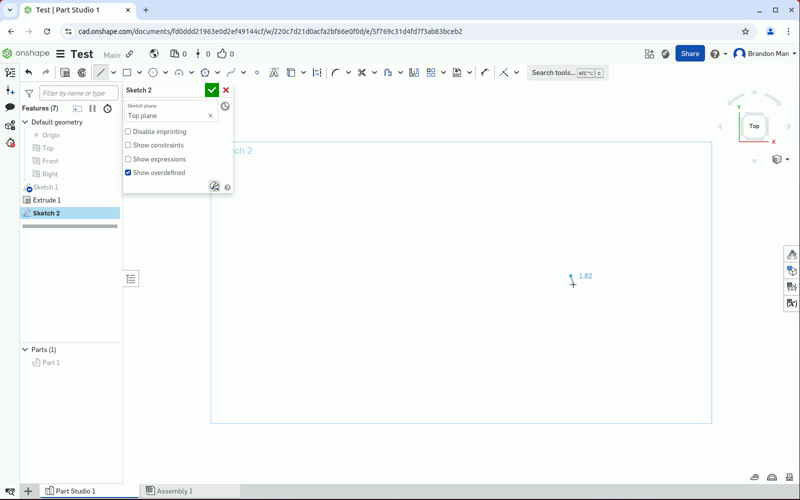
key_up(shift)
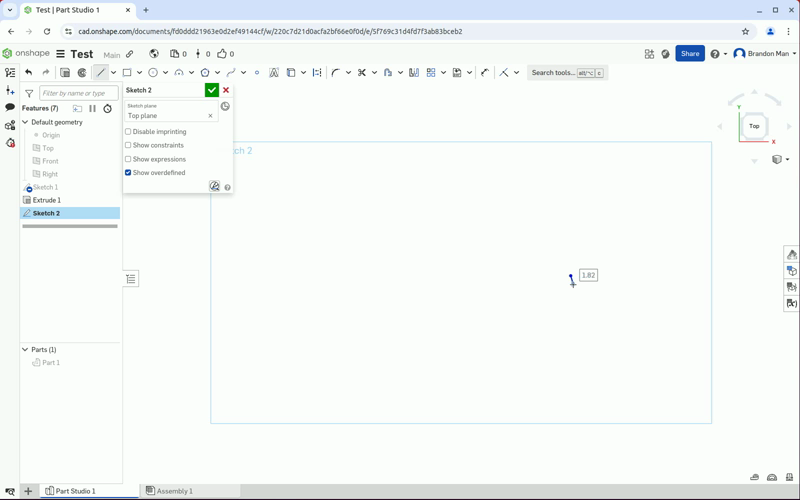
key_down(shift)
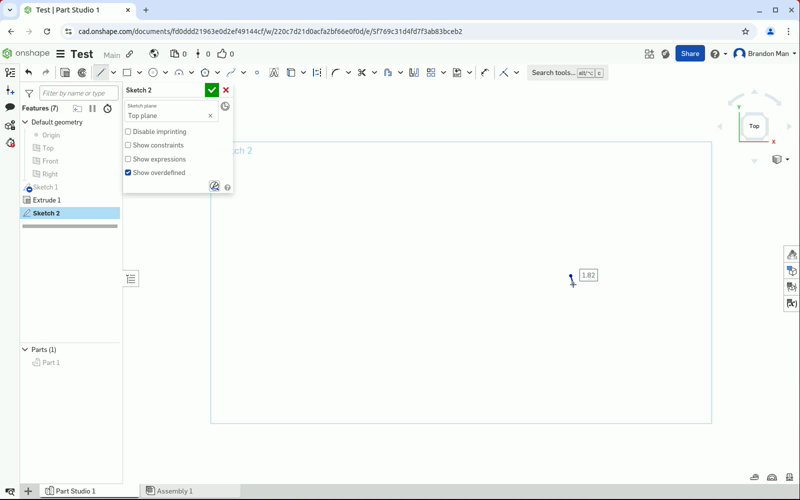
mouse_move(589, 284)
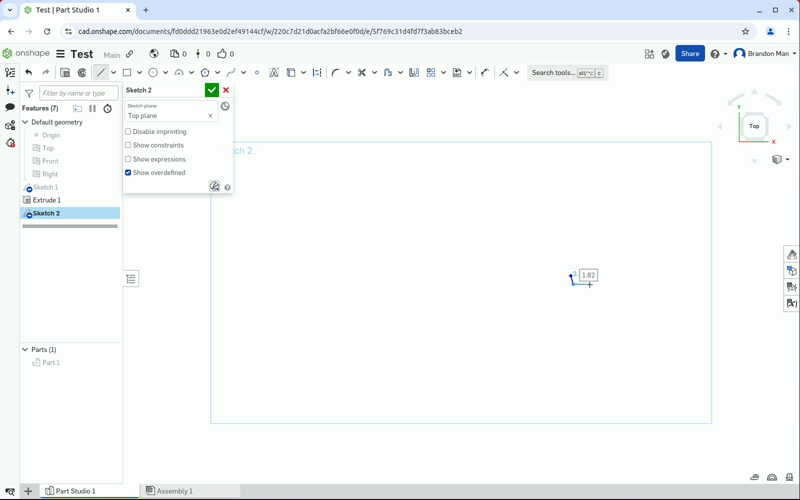
mouse_move(573, 275)
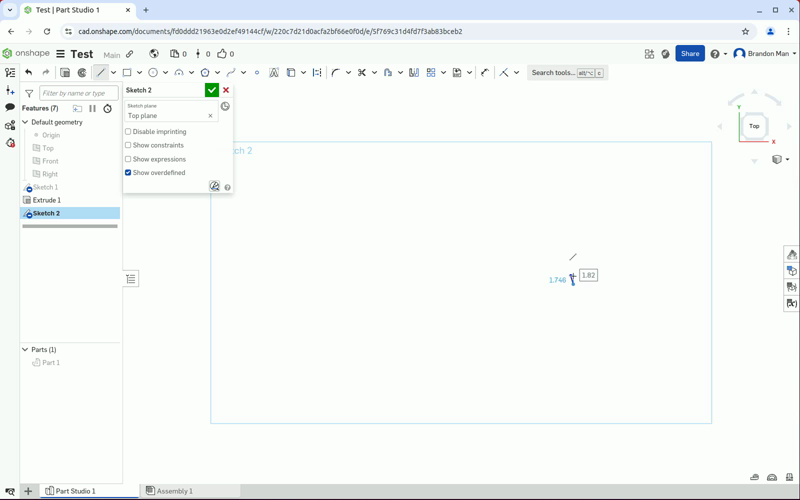
scroll(6)
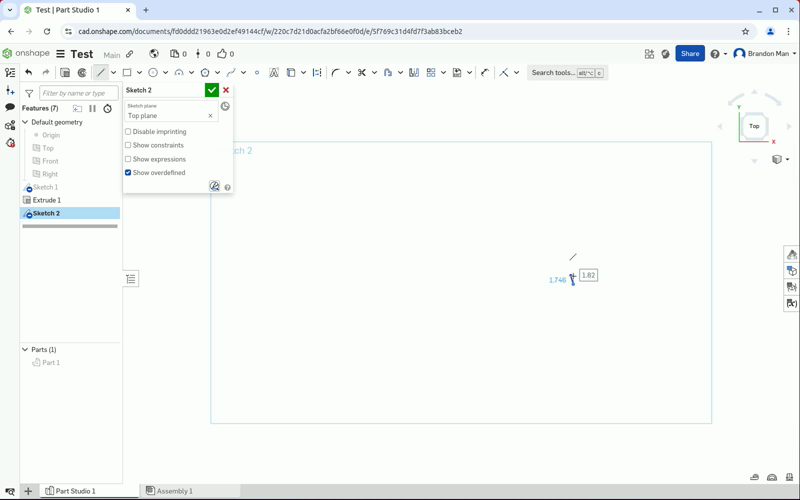
scroll(6)
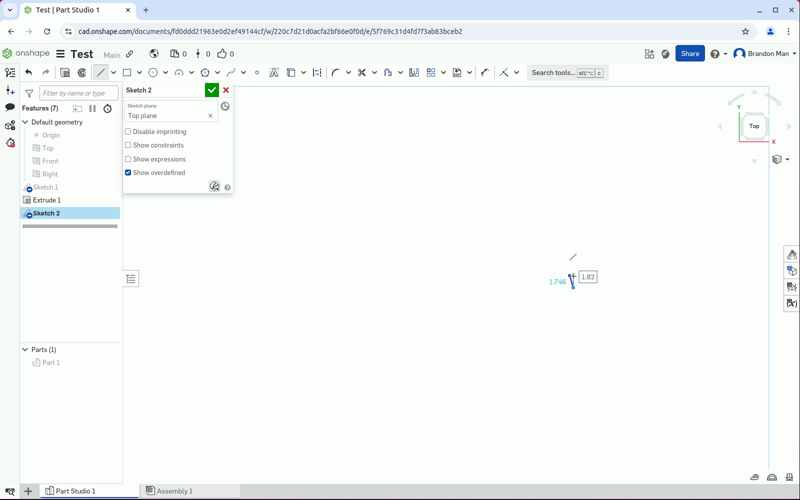
scroll(6)
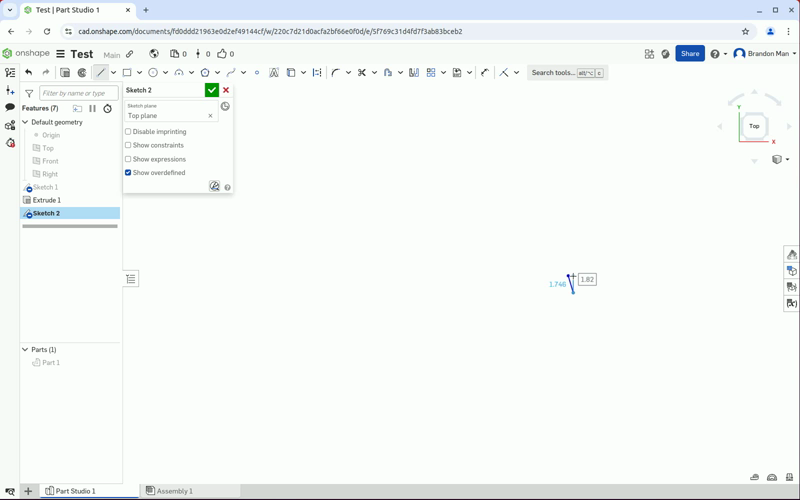
scroll(6)
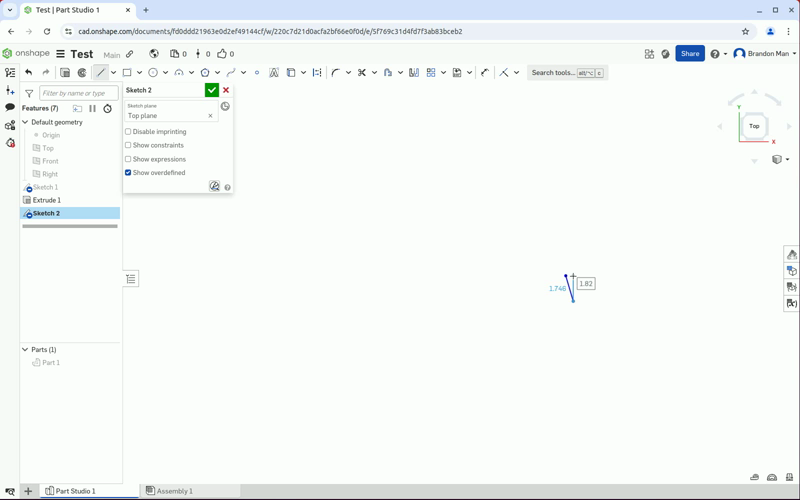
scroll(6)
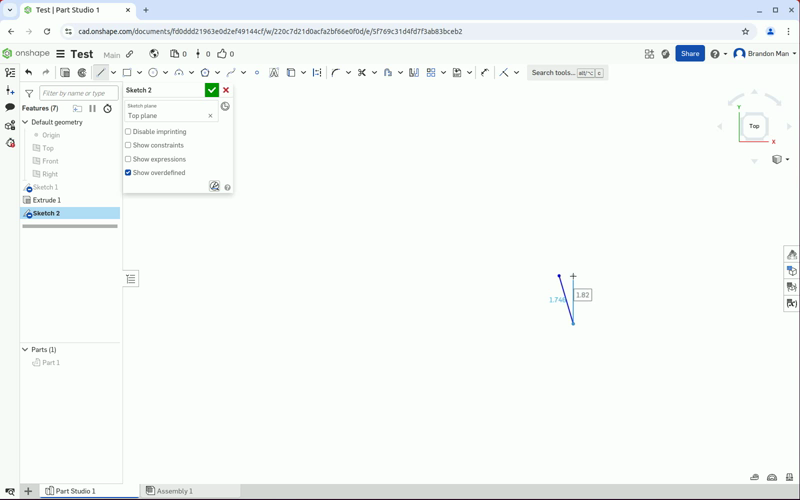
scroll(6)
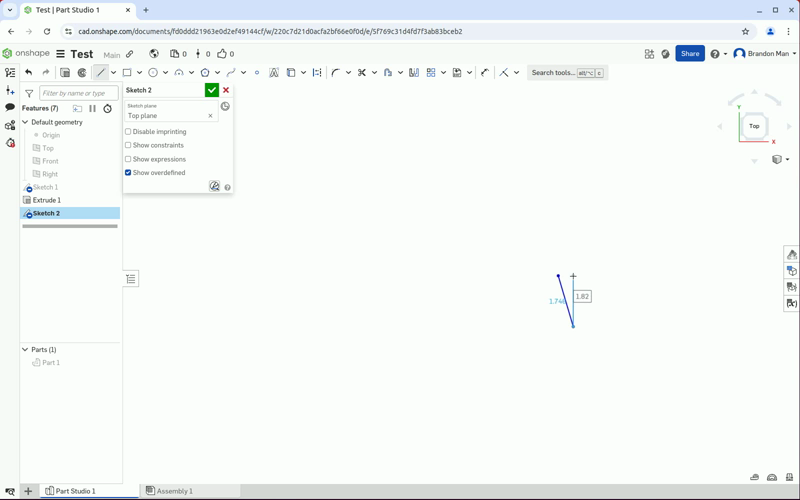
scroll(6)
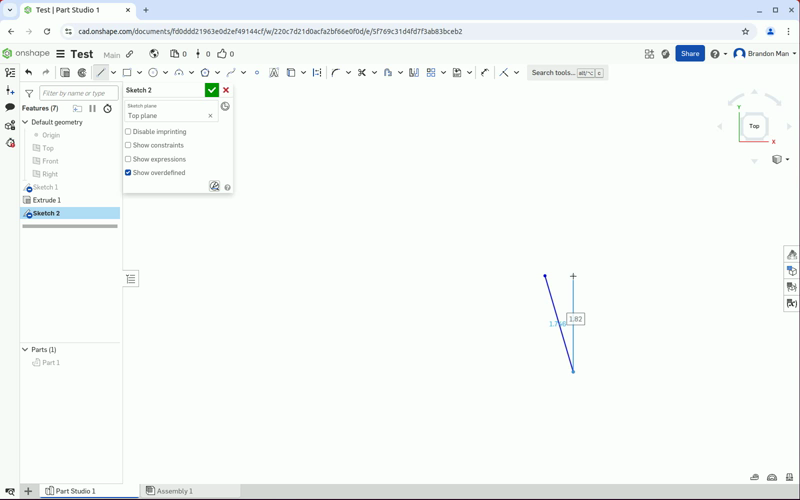
click(573, 275)
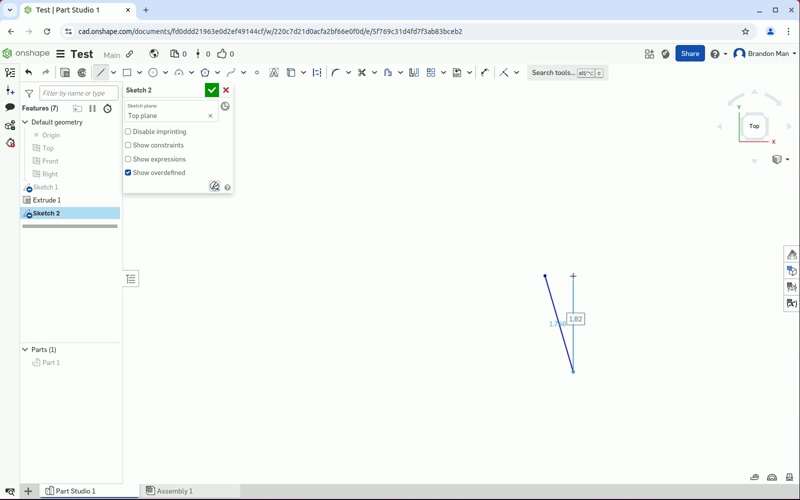
scroll(-6)
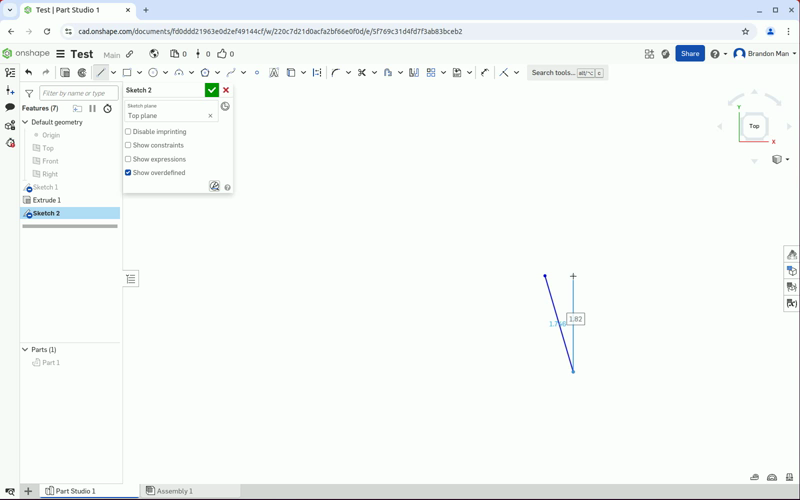
scroll(-6)
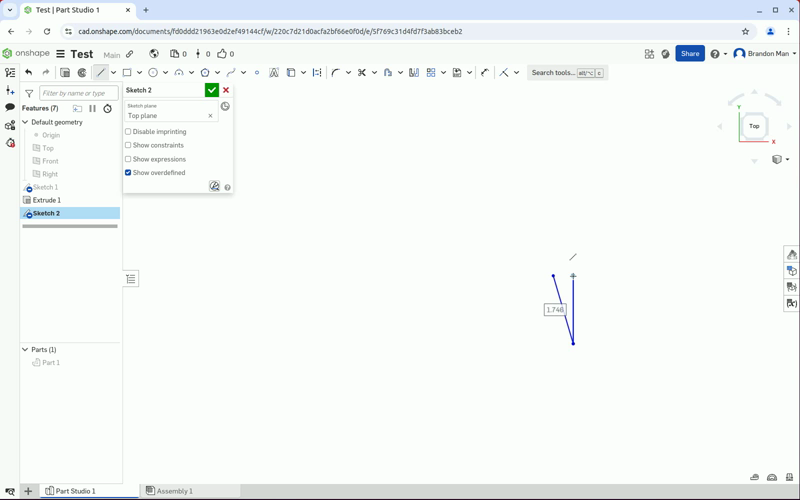
scroll(-6)
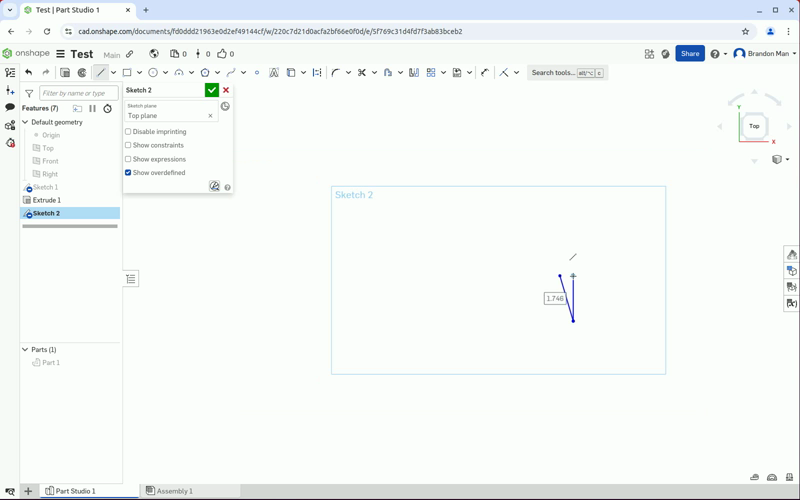
scroll(-6)
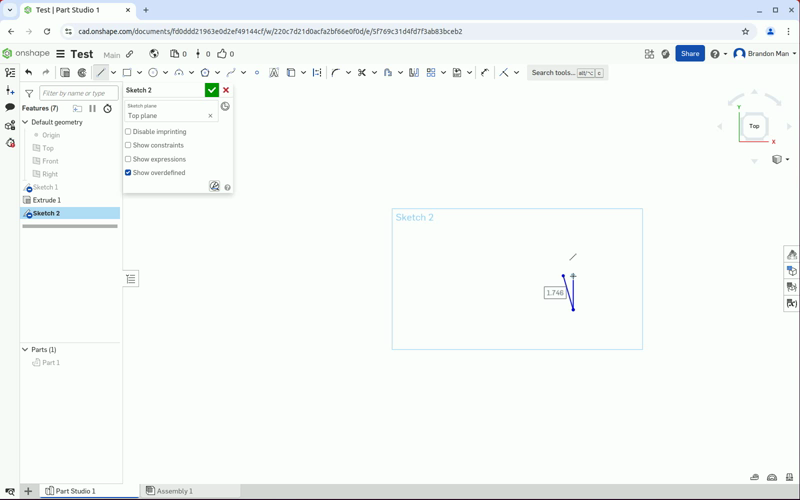
scroll(-6)
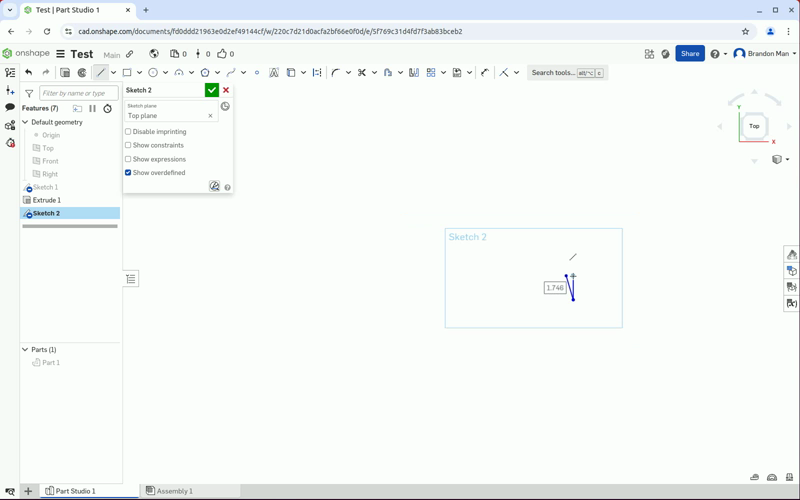
scroll(-6)
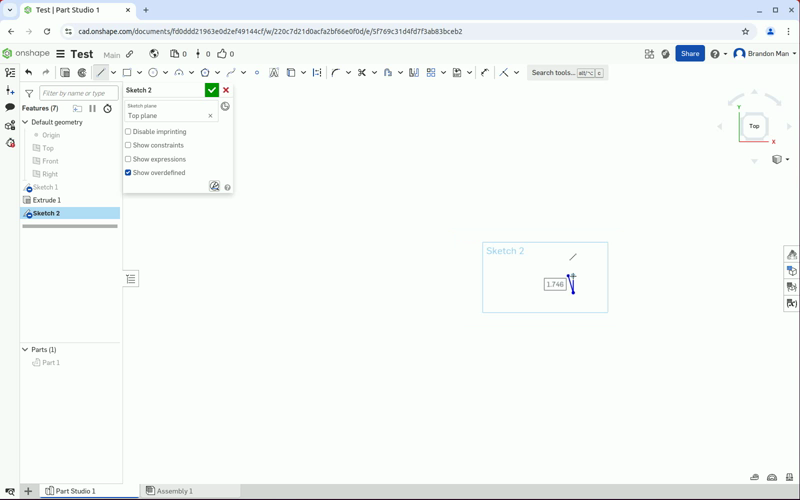
scroll(-6)
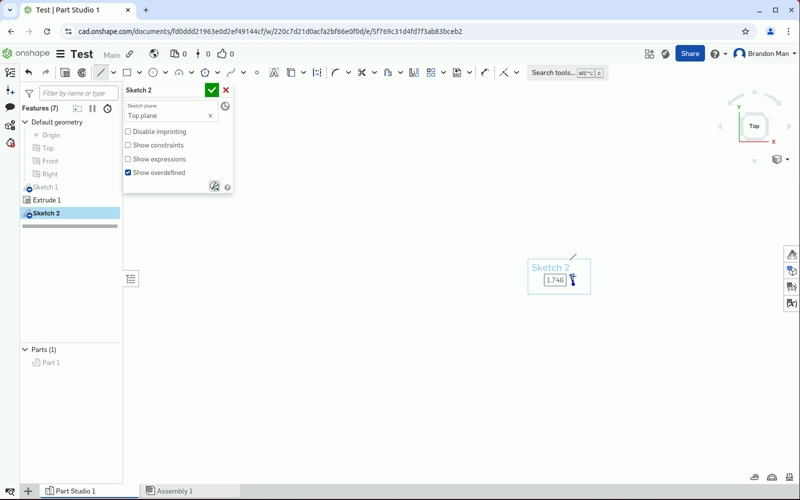
key_up(shift)
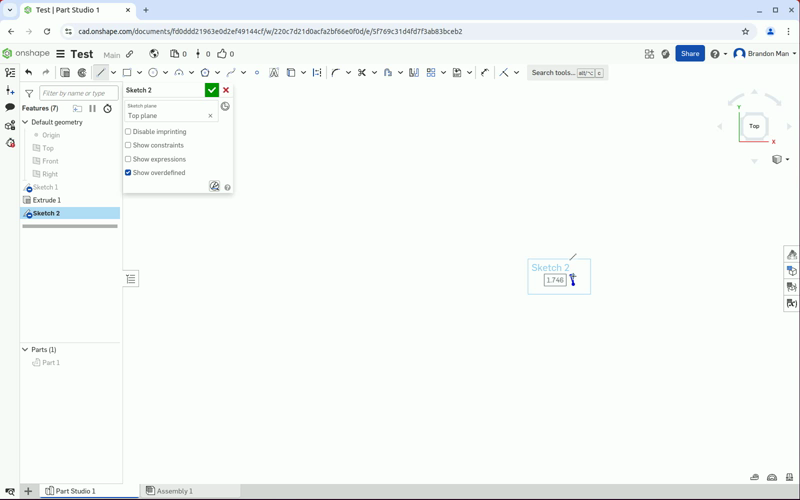
mouse_move(589, 275)
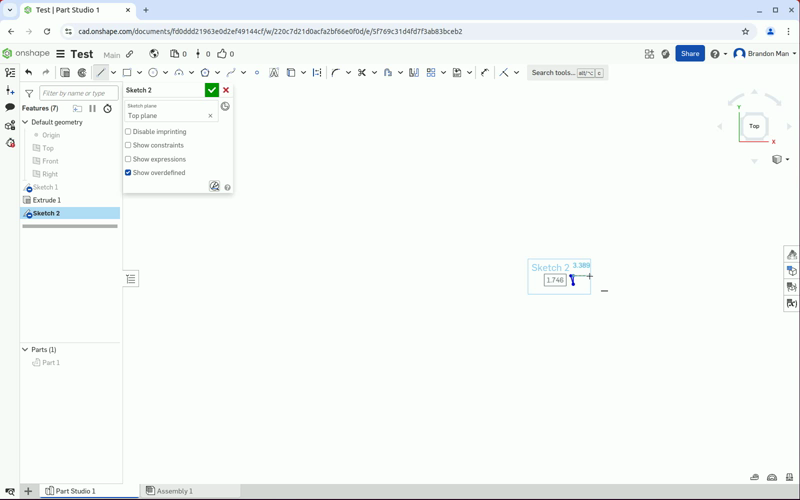
key_down(shift)
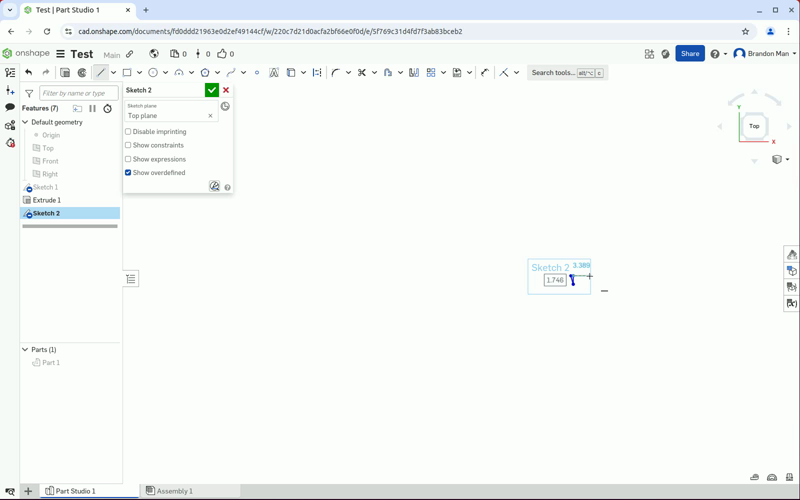
mouse_move(570, 275)
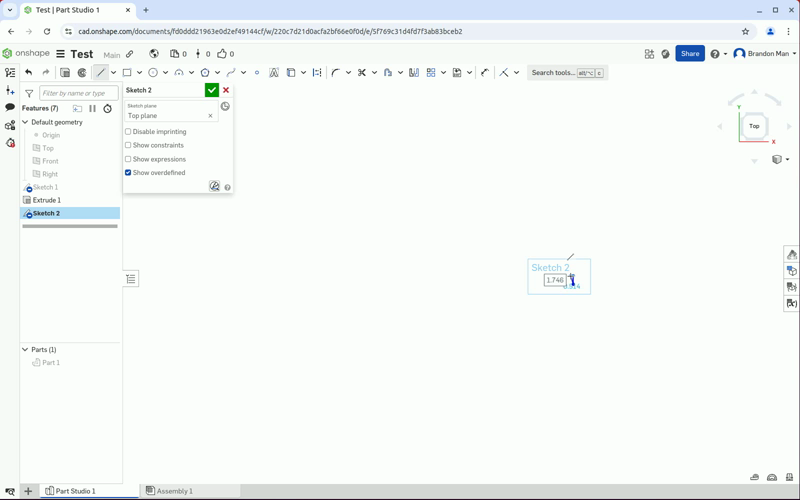
scroll(6)
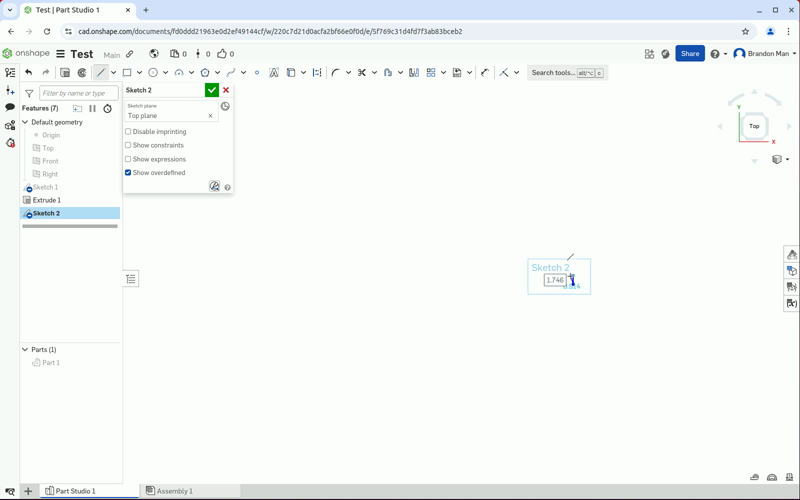
scroll(6)
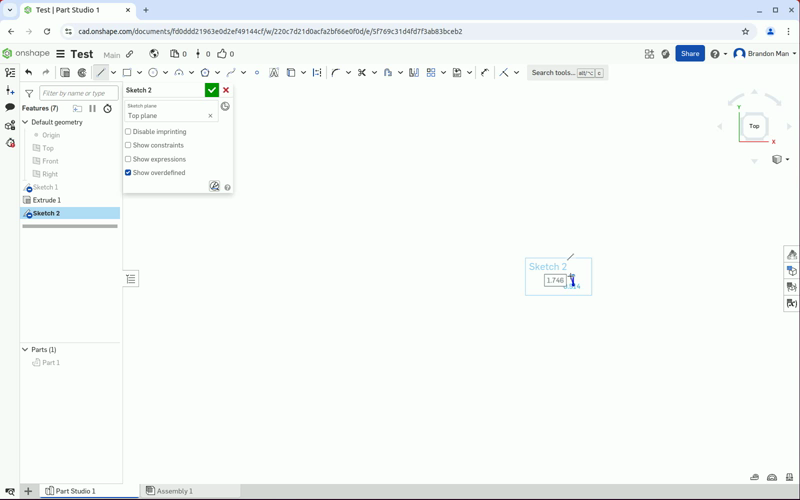
scroll(6)
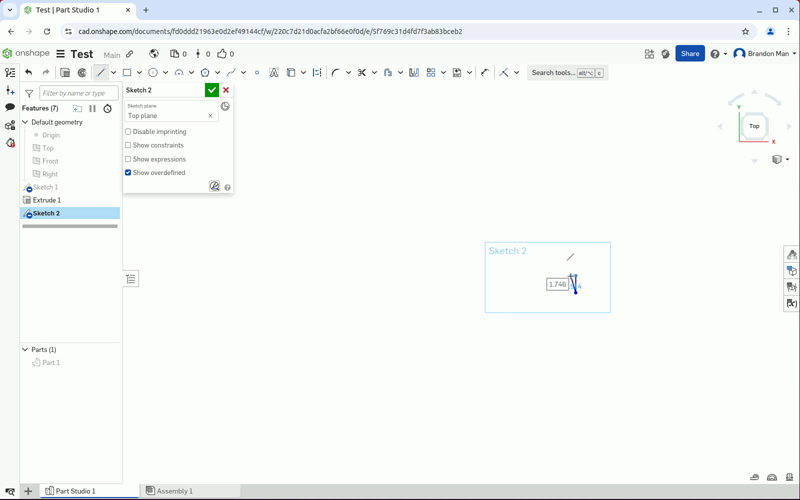
scroll(6)
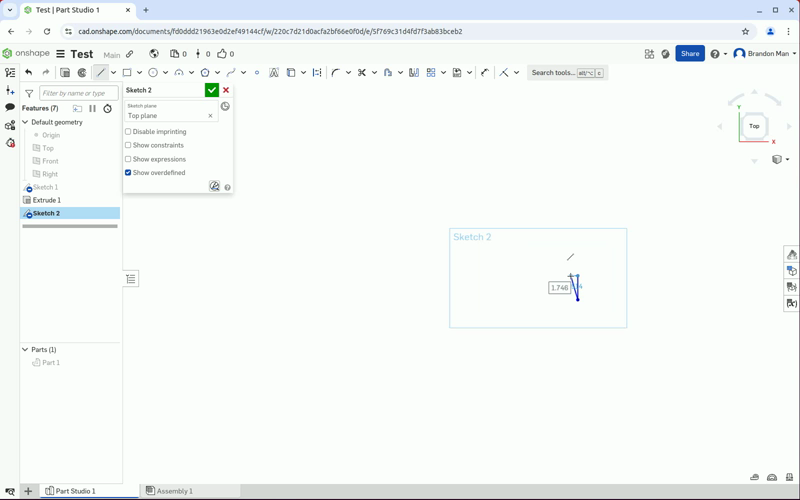
scroll(6)
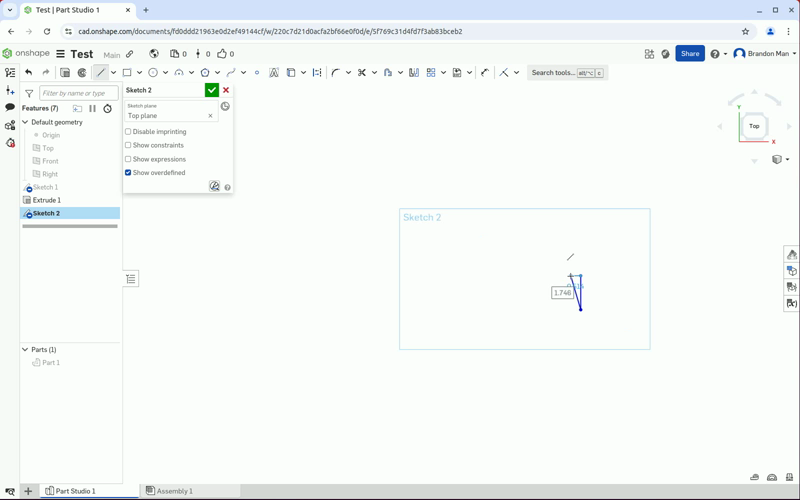
scroll(6)
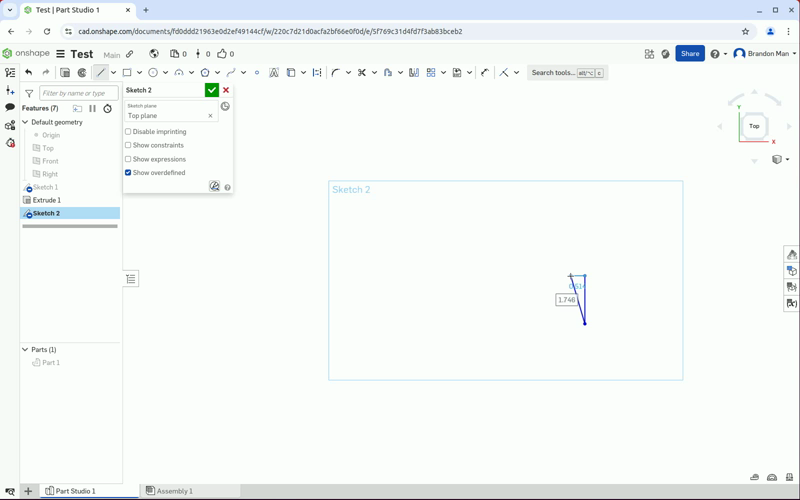
scroll(6)
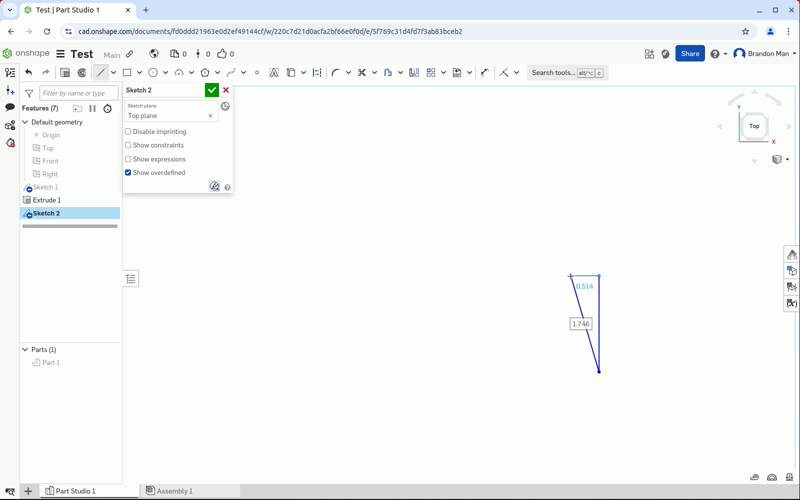
key_up(shift)
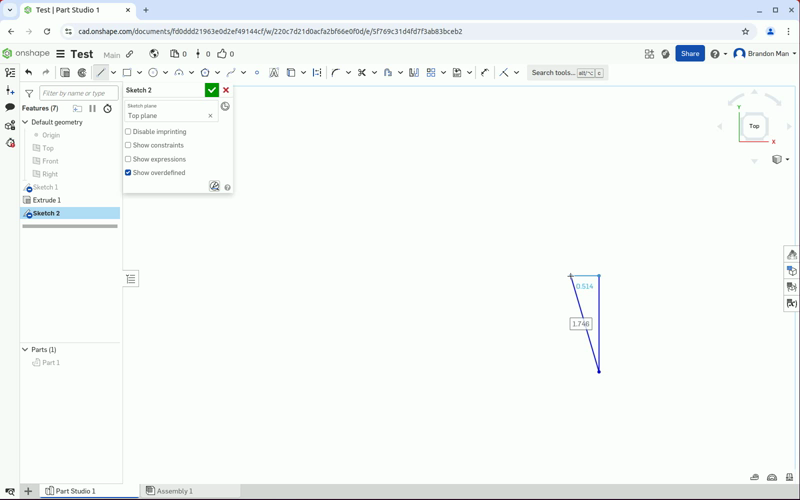
click(570, 275)
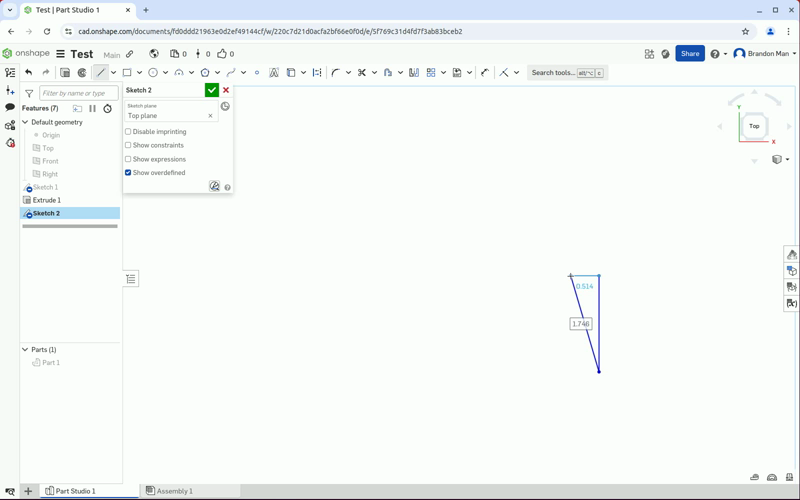
scroll(-6)
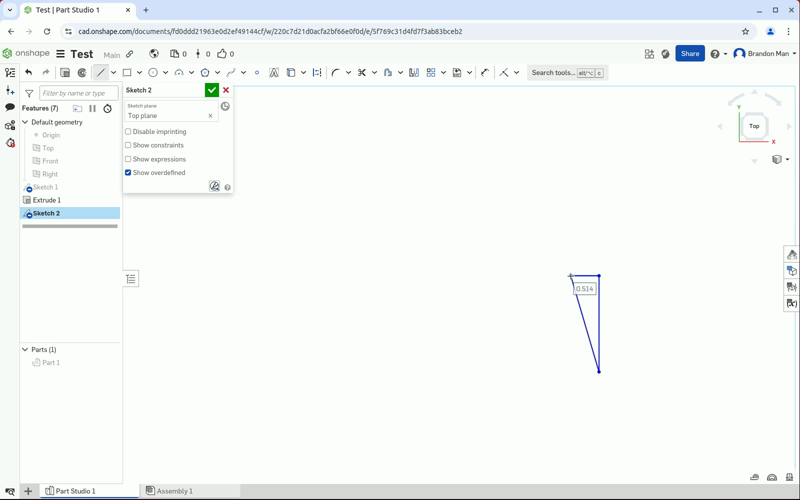
scroll(-6)
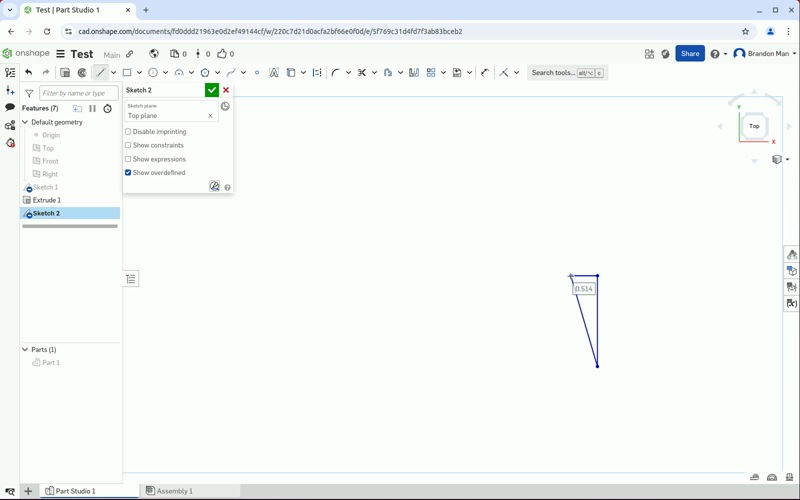
scroll(-6)
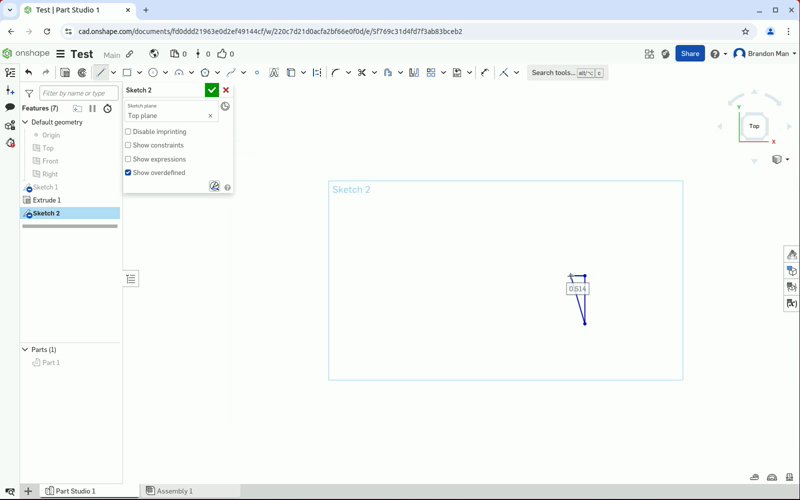
scroll(-6)
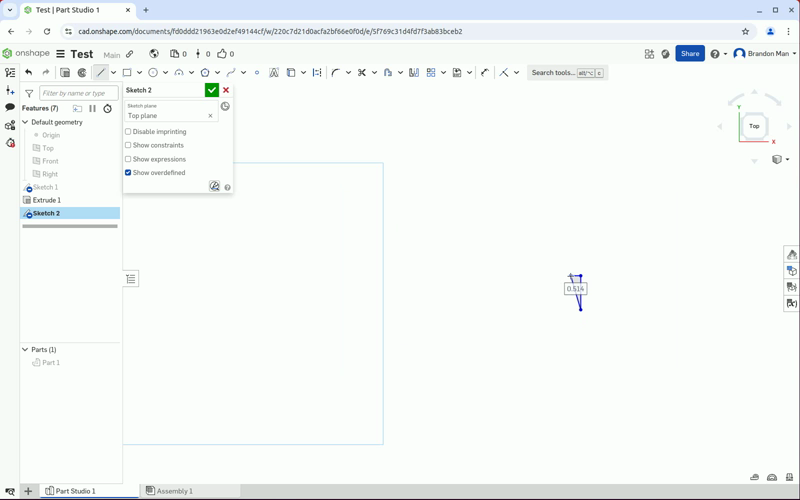
scroll(-6)
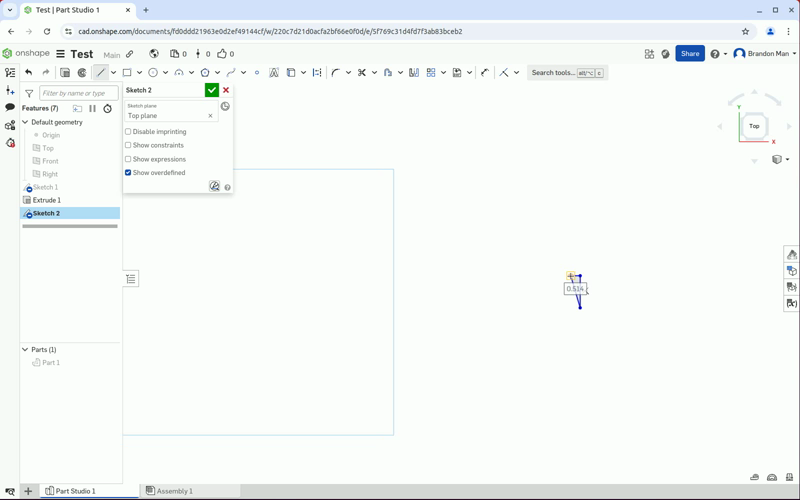
scroll(-6)
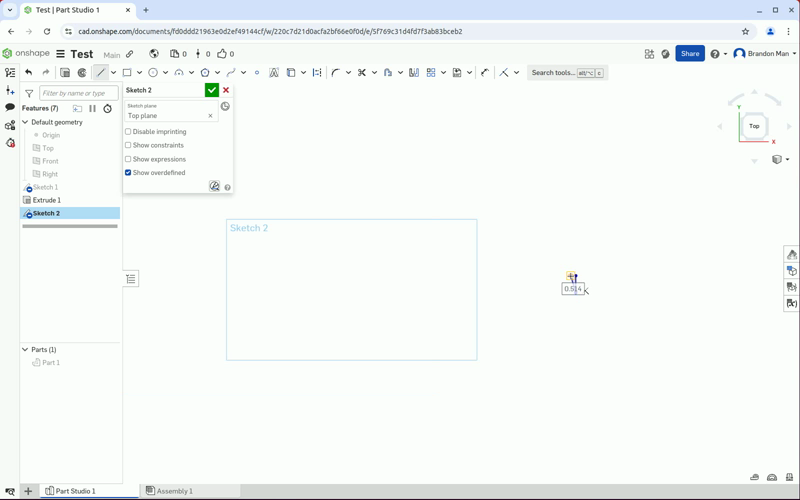
scroll(-6)
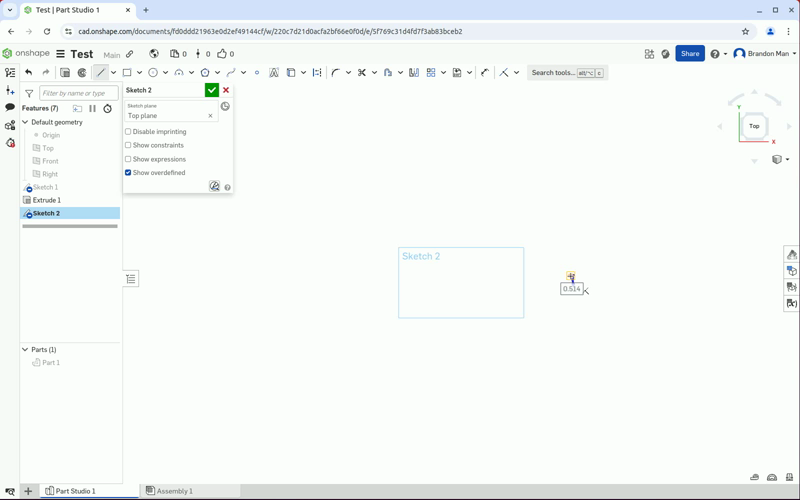
key(esc)
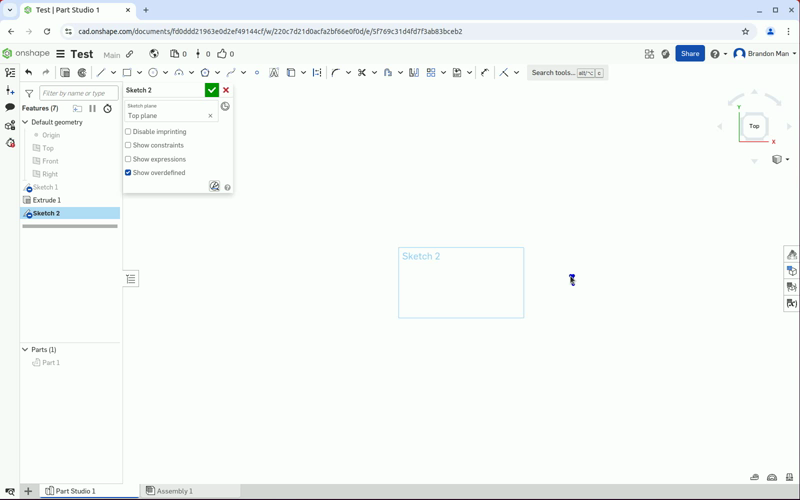
mouse_move(572, 282)
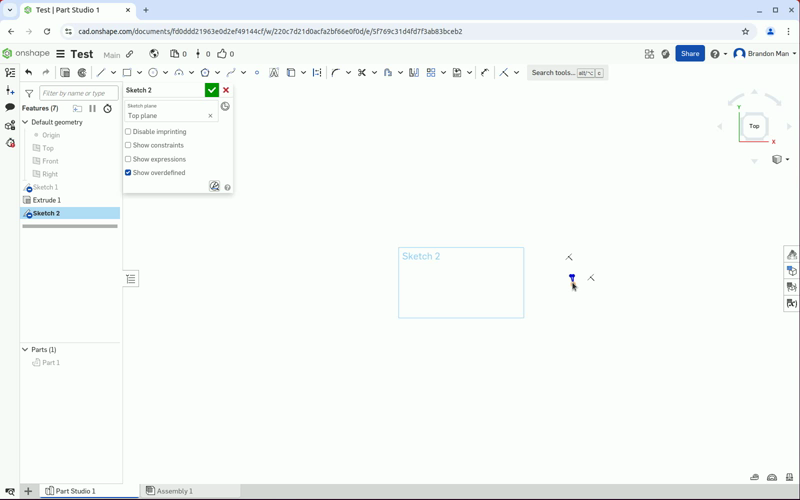
scroll(6)
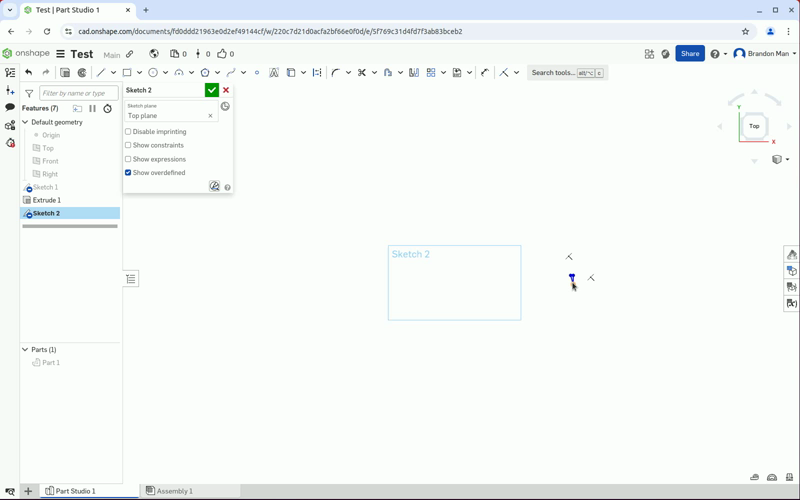
scroll(6)
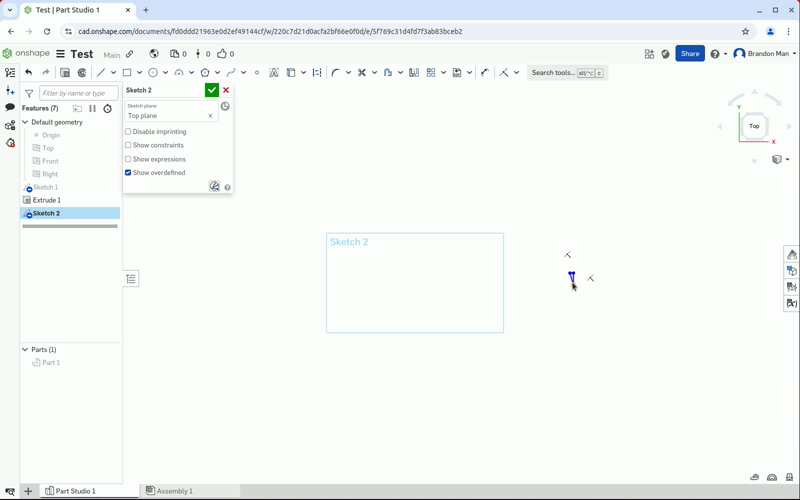
scroll(6)
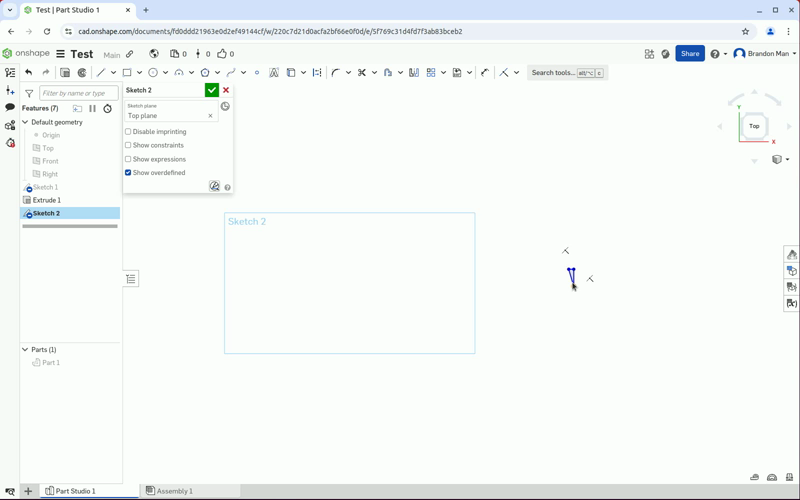
scroll(6)
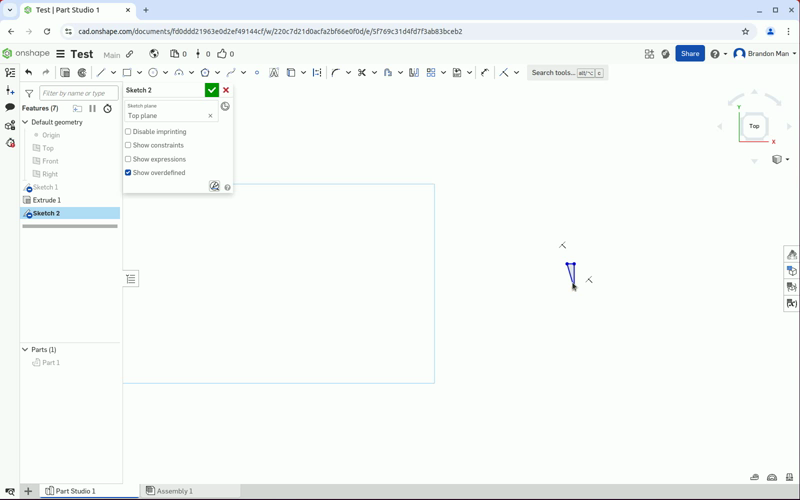
scroll(6)
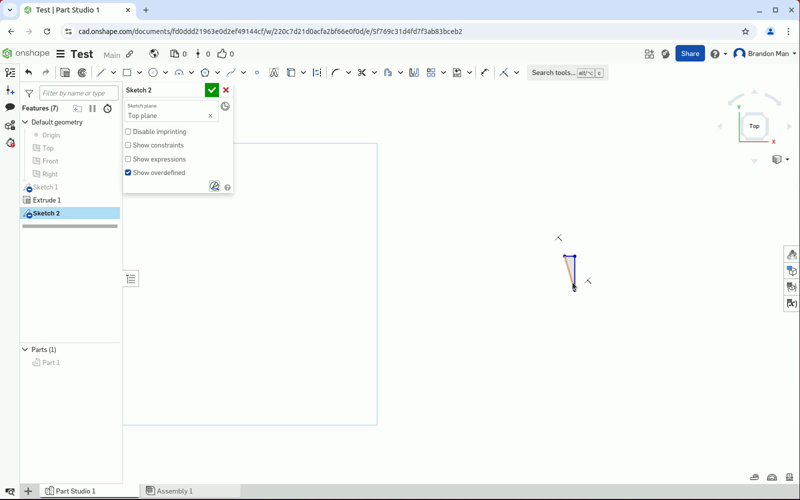
scroll(6)
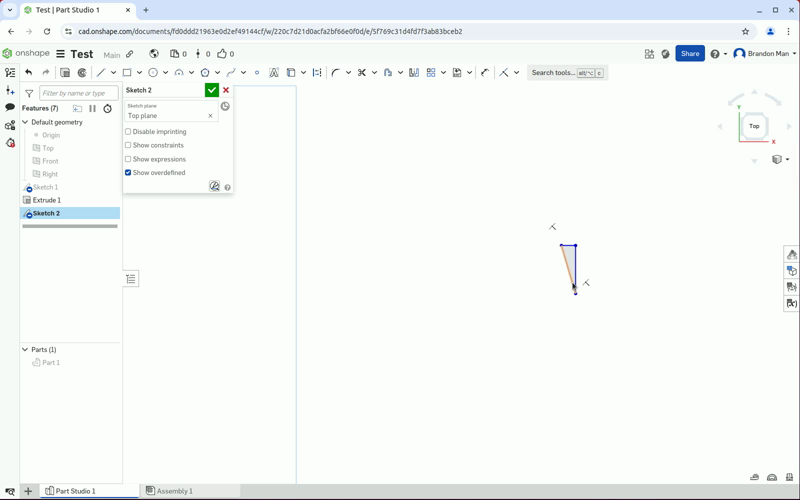
scroll(6)
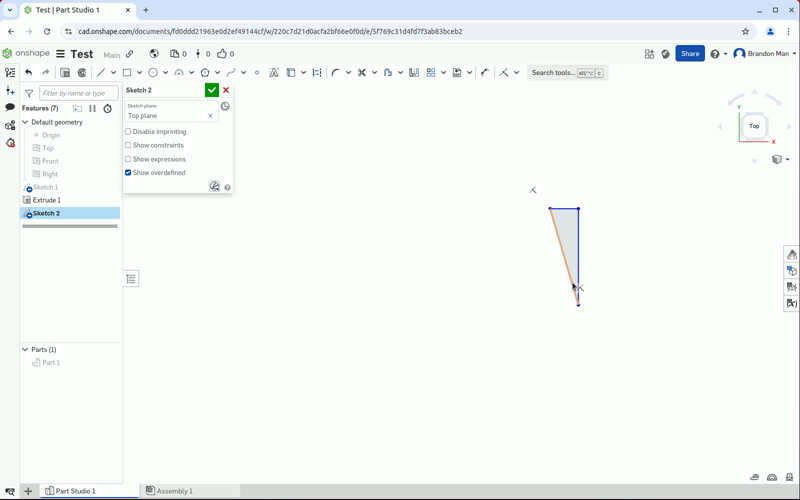
click(572, 282)
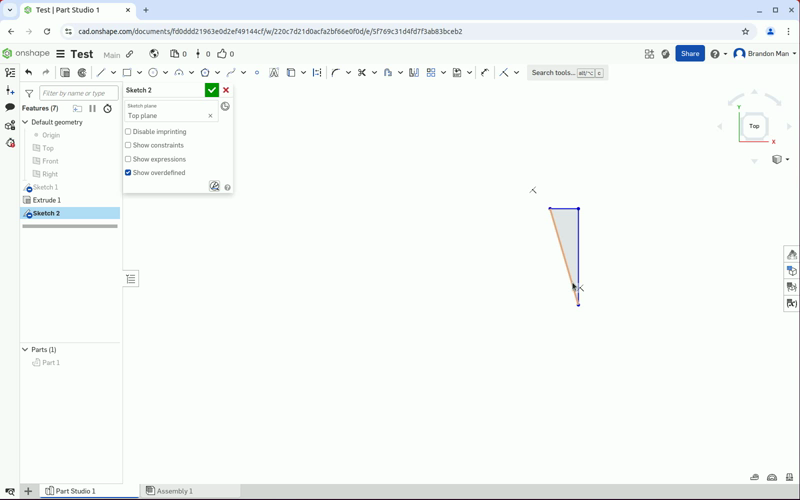
scroll(-6)
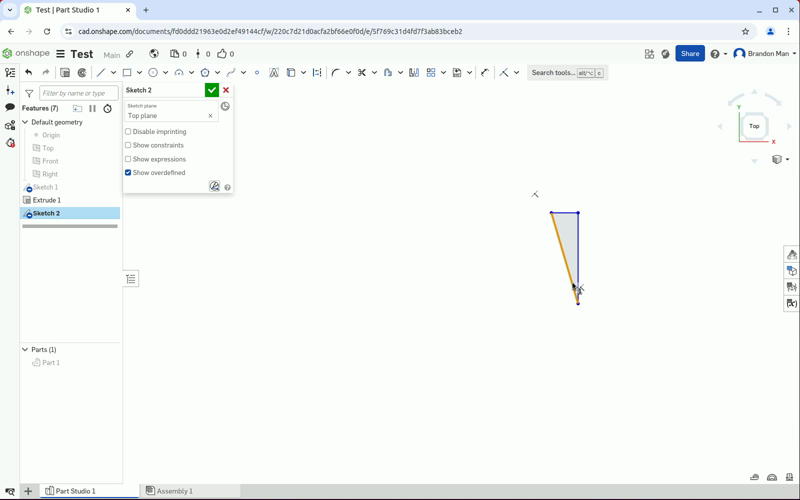
scroll(-6)
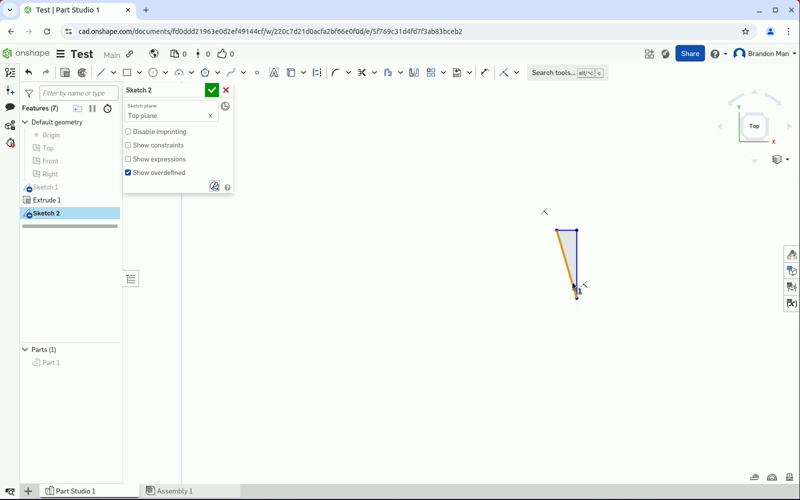
scroll(-6)
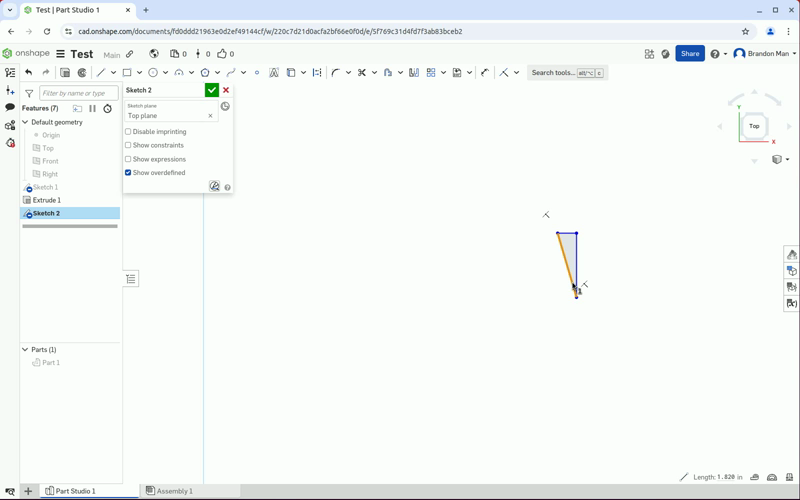
scroll(-6)
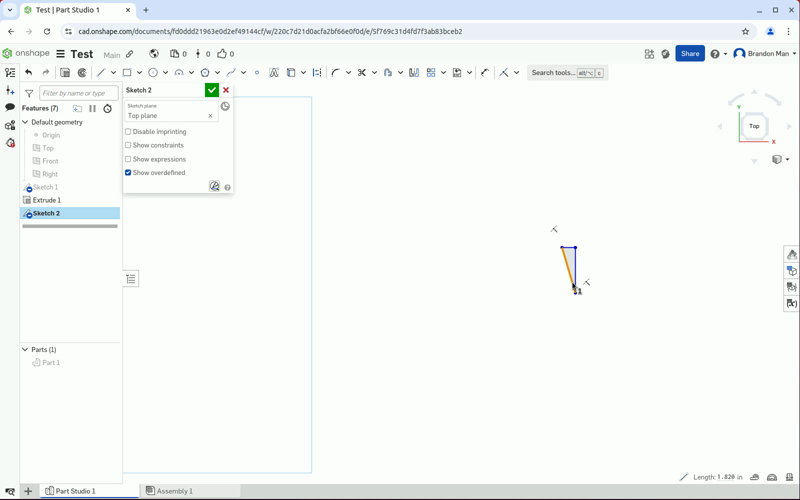
scroll(-6)
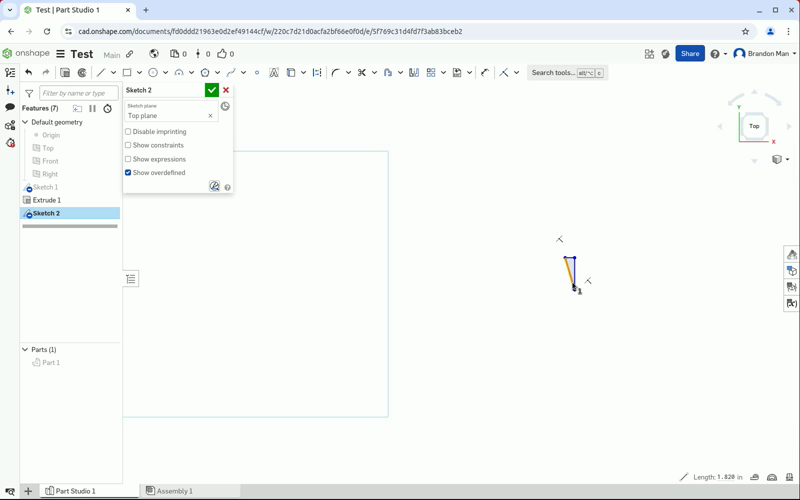
scroll(-6)
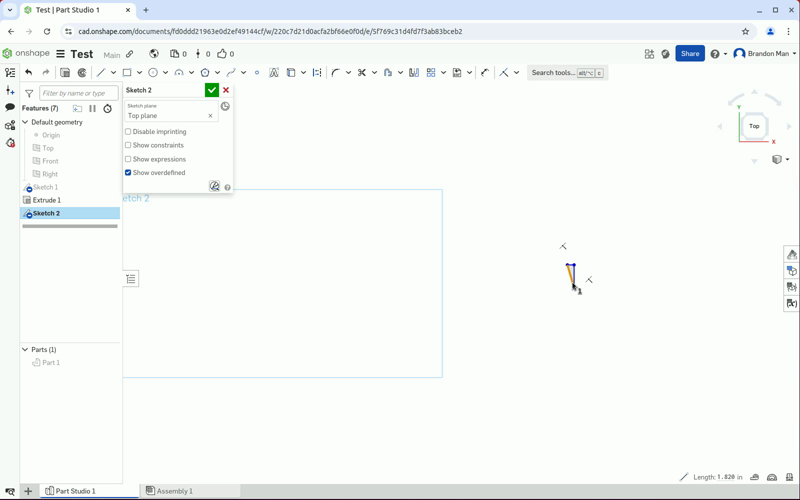
scroll(-6)
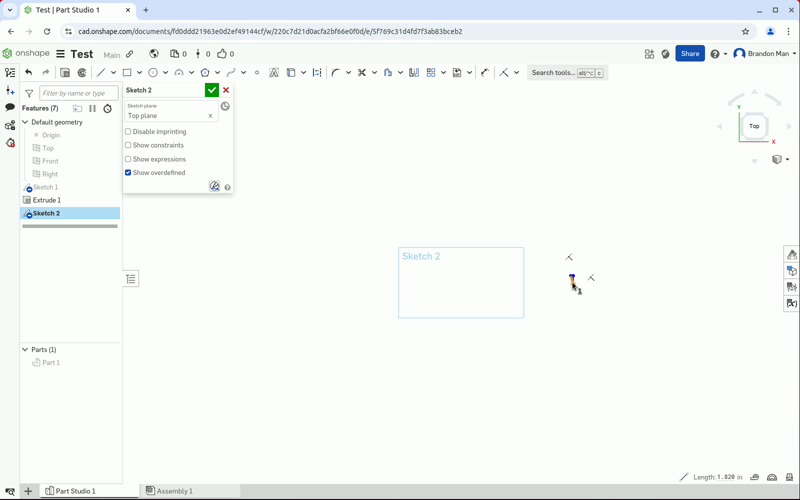
mouse_move(73, 352)
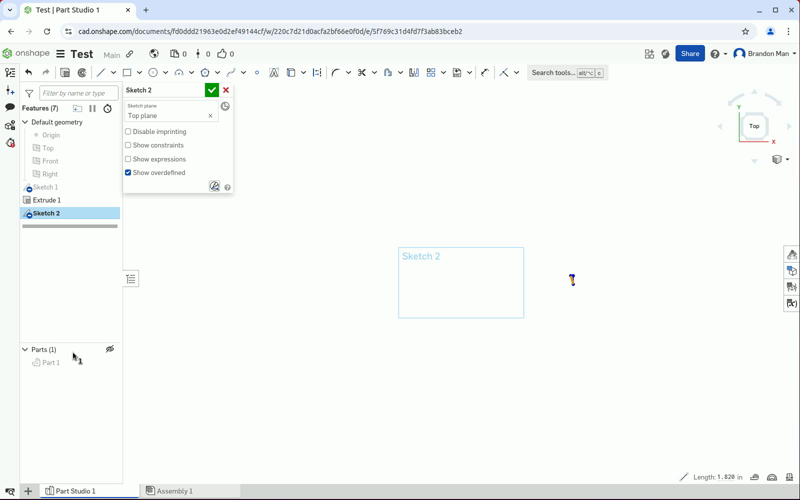
key(shift+y)
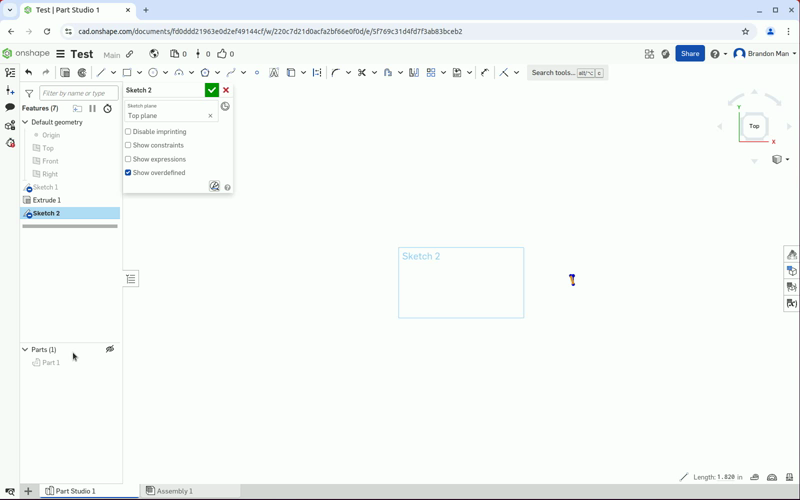
key(shift+e)
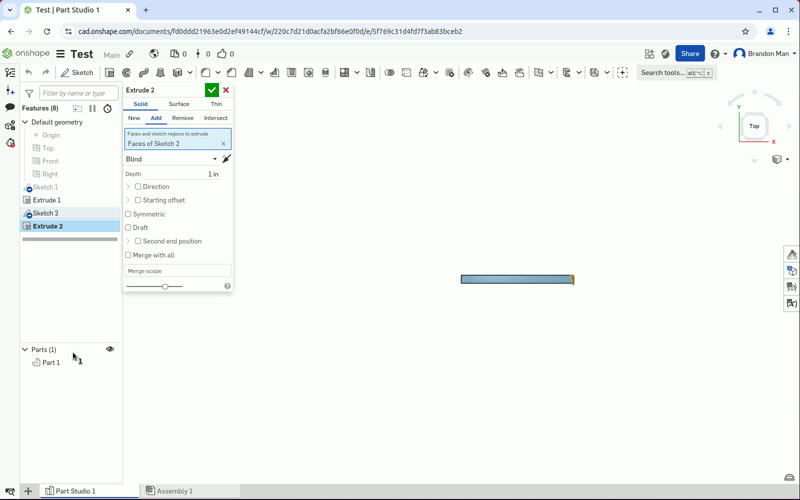
mouse_move(143, 106)
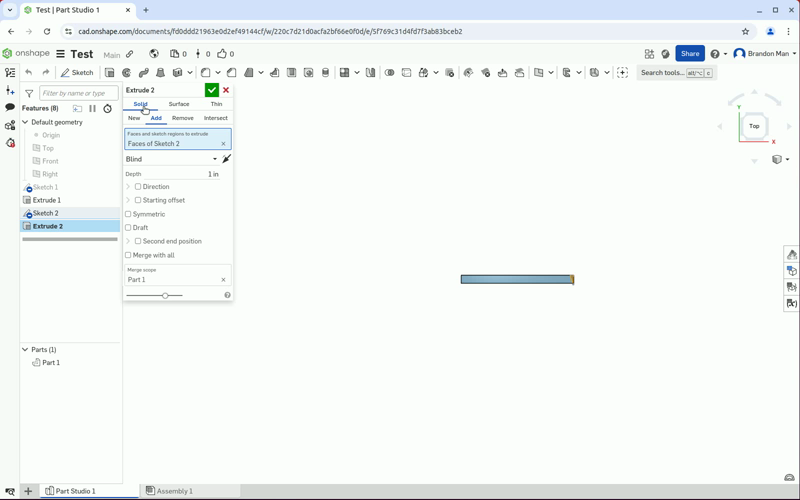
click(143, 106)
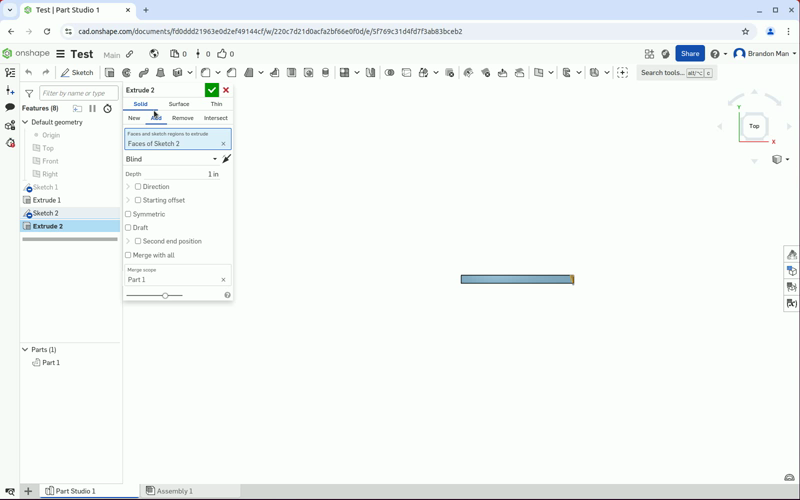
mouse_move(186, 120)
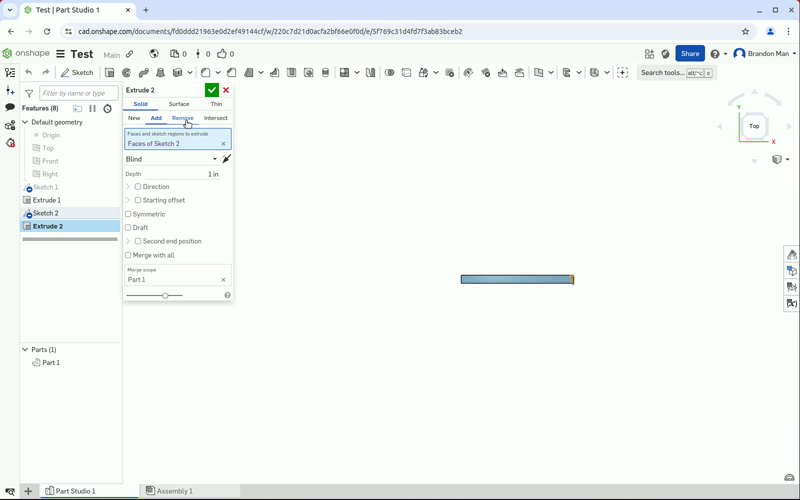
click(186, 120)
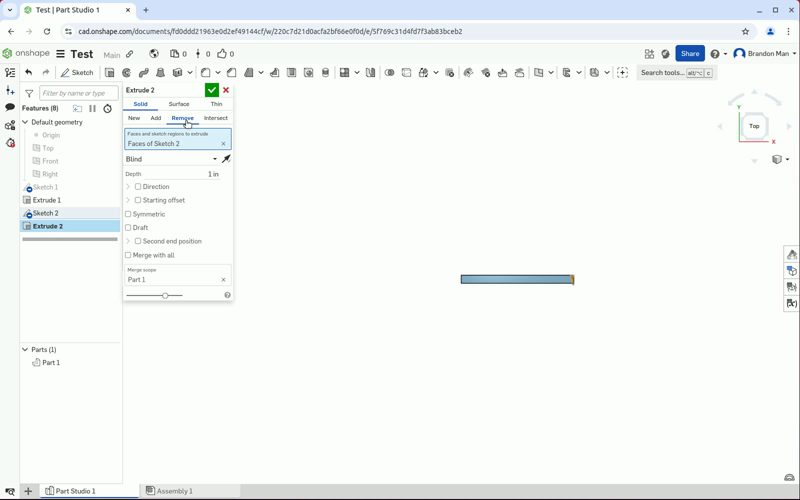
key(tab, 4)
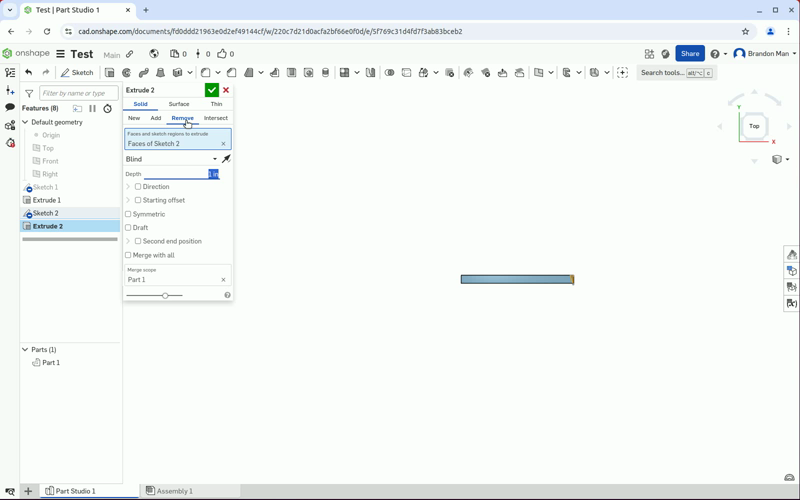
text(1.685)
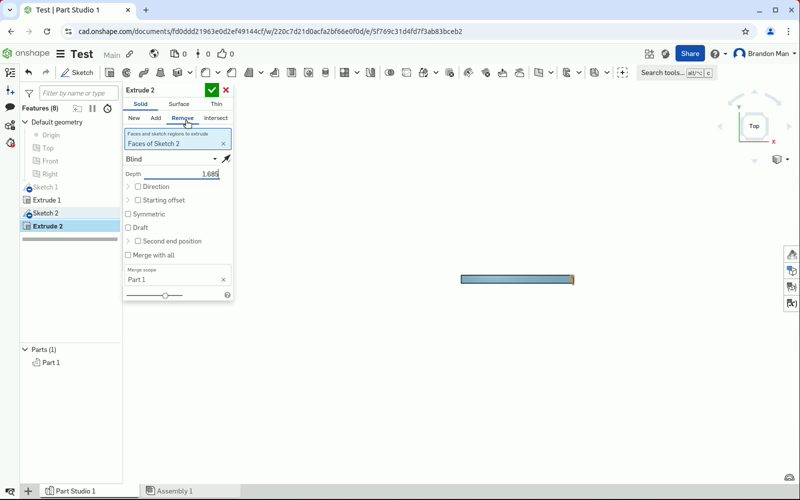
key(tab, 6)
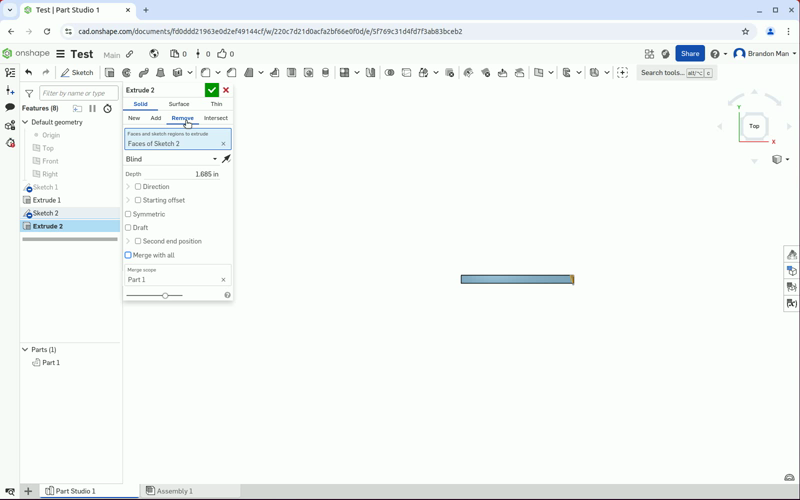
key(space)
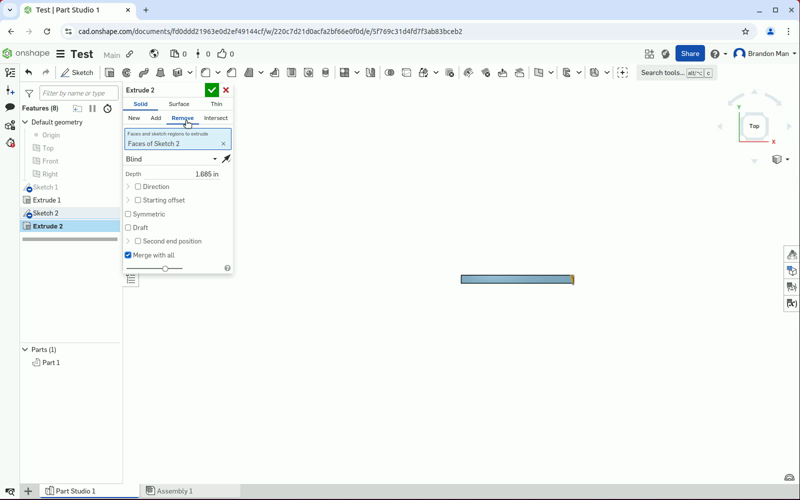
key(enter)
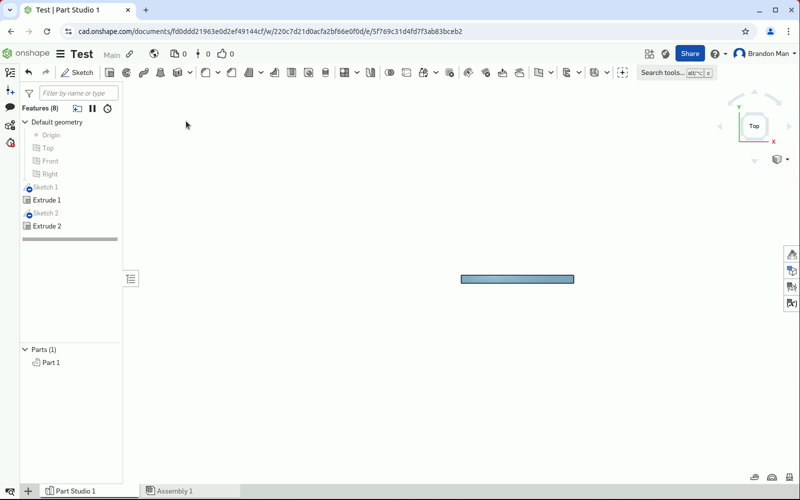
key(shift+h)
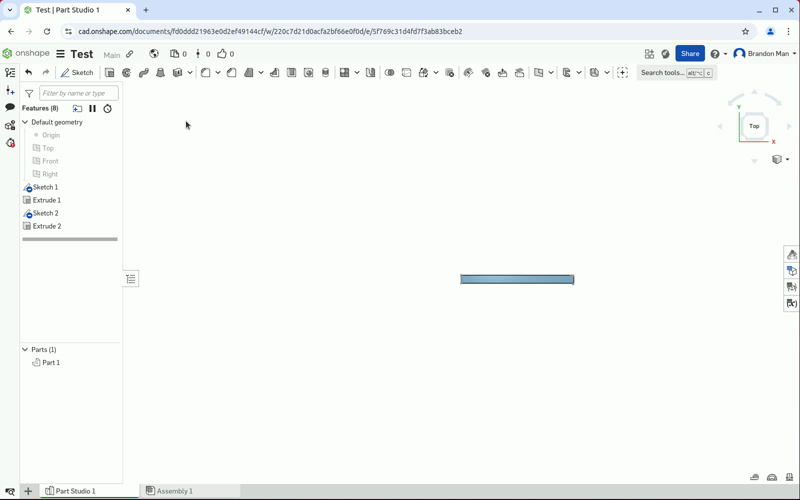
key(shift+h)
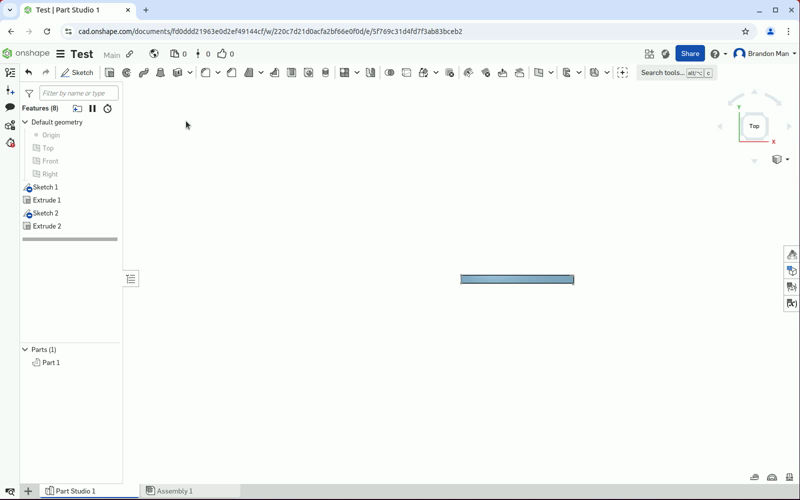
key(shift+7)
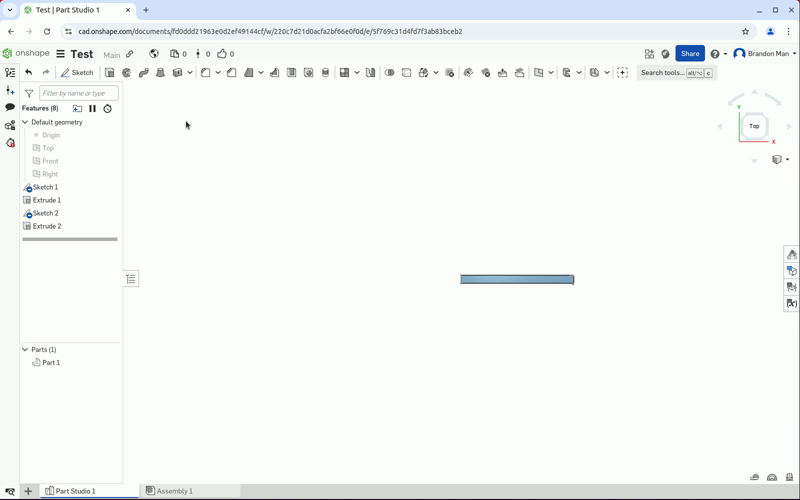
key(up, 3)
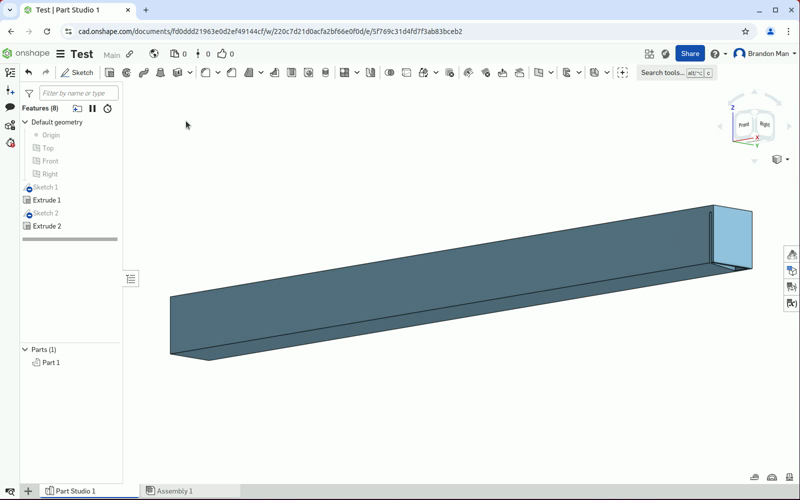
key(left, 3)
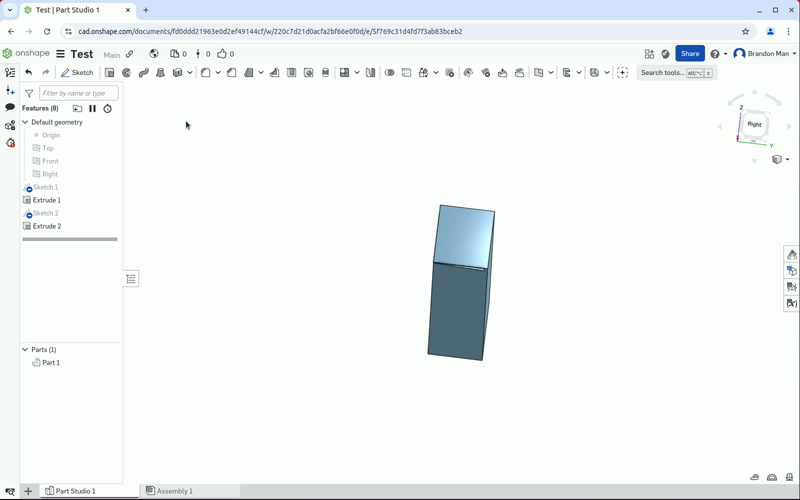
key(right, 3)
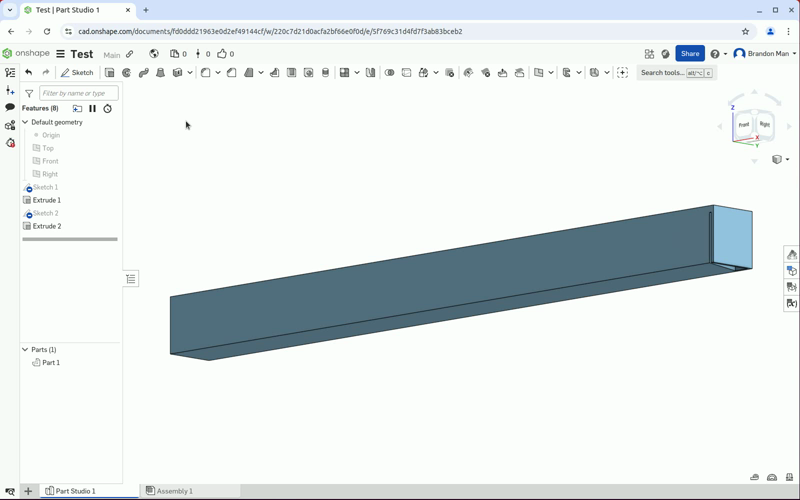
key(down, 3)
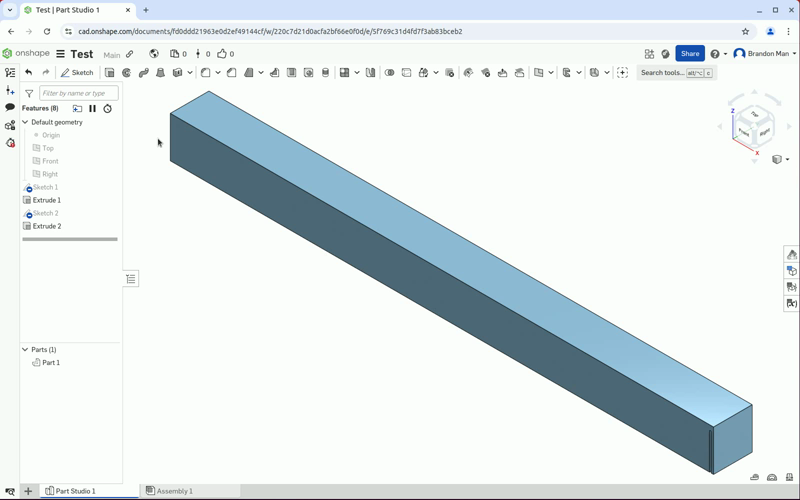
mouse_move(73, 189)
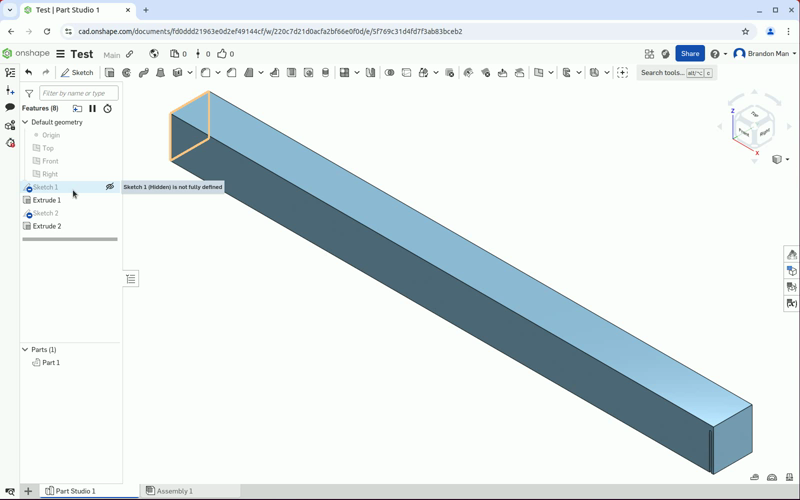
click(73, 189)